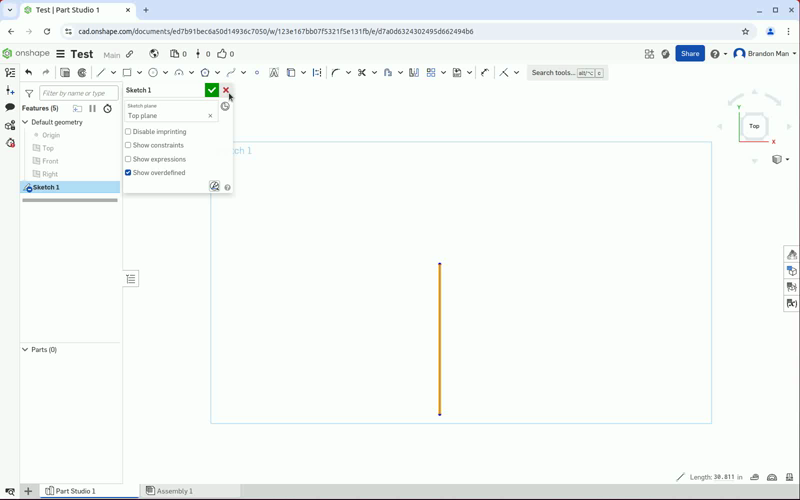
key(shift+h)
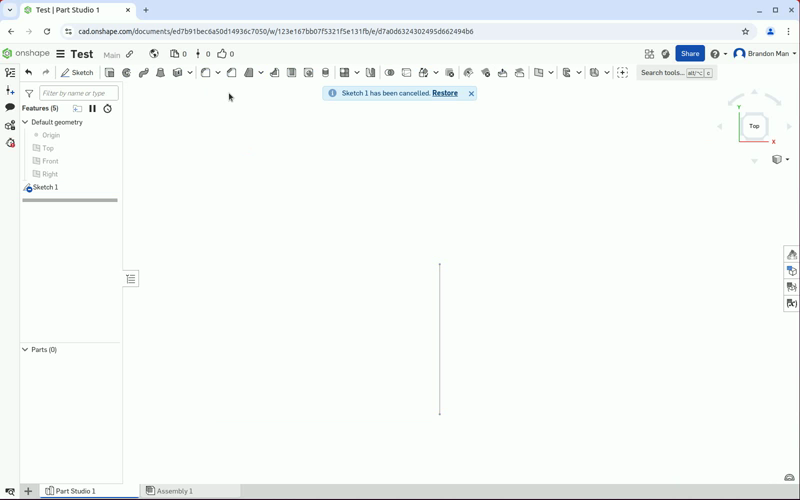
key(shift+s)
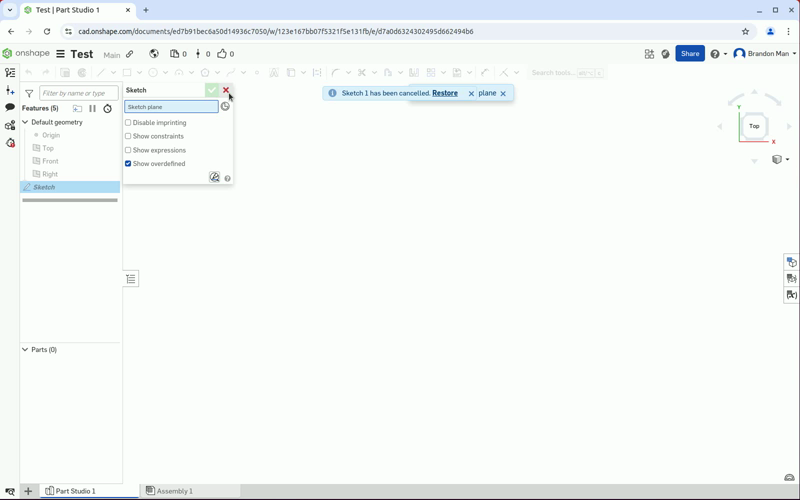
mouse_move(73, 150)
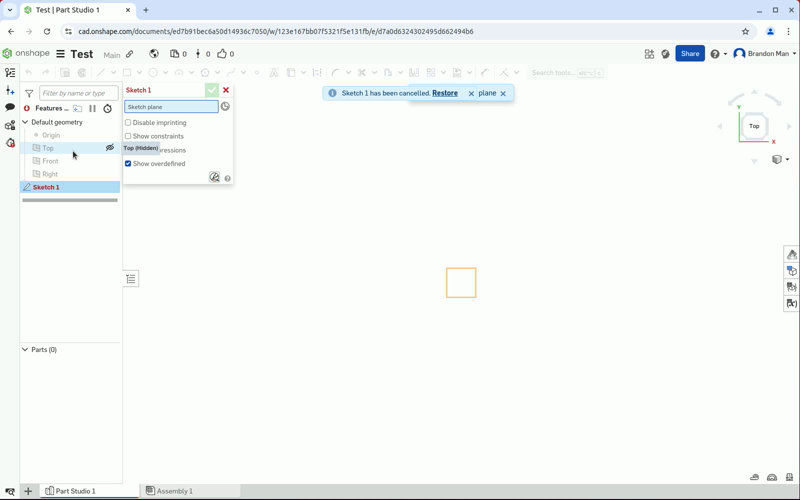
click(73, 150)
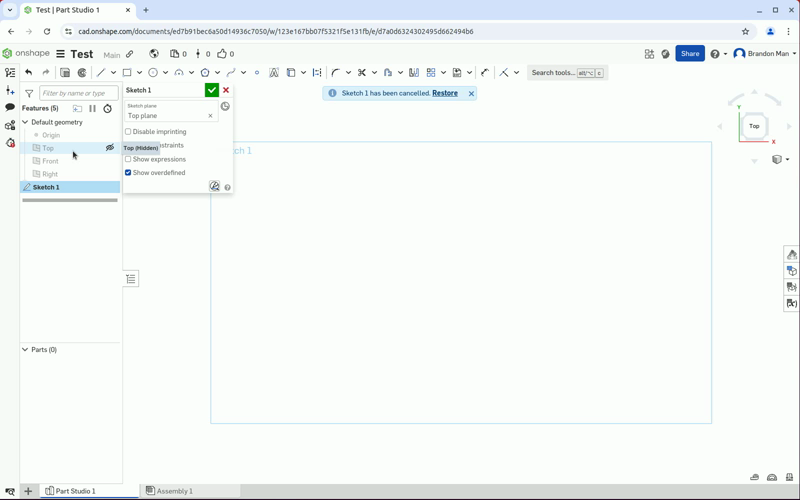
mouse_move(73, 352)
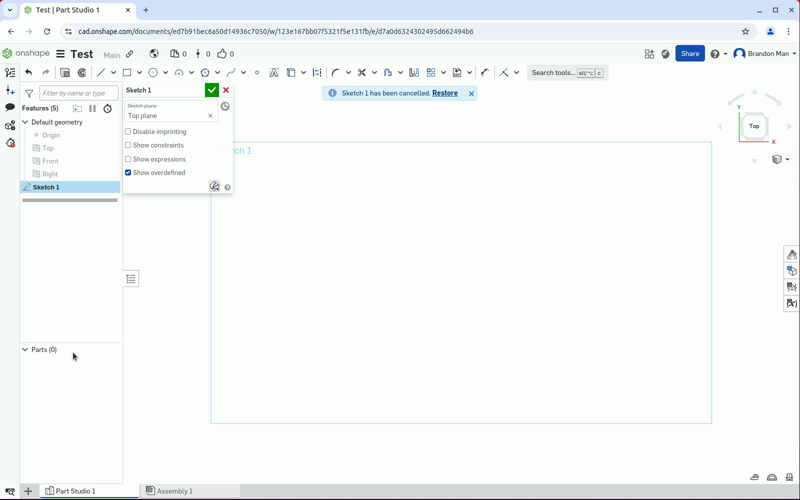
key(y)
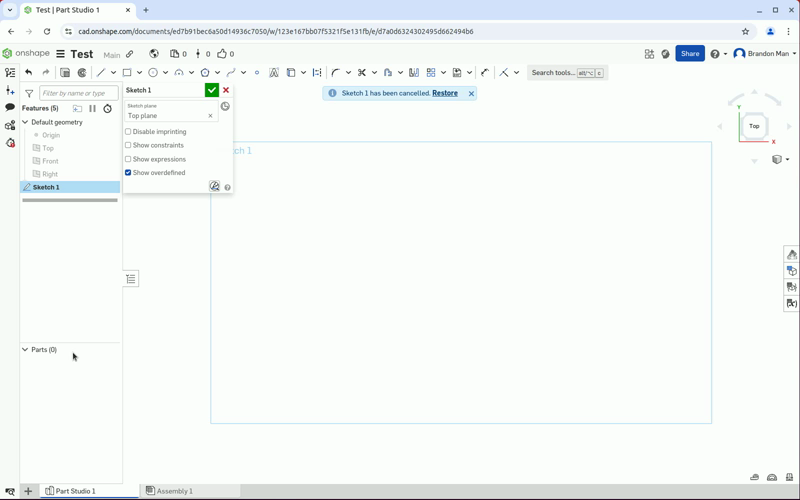
key(l)
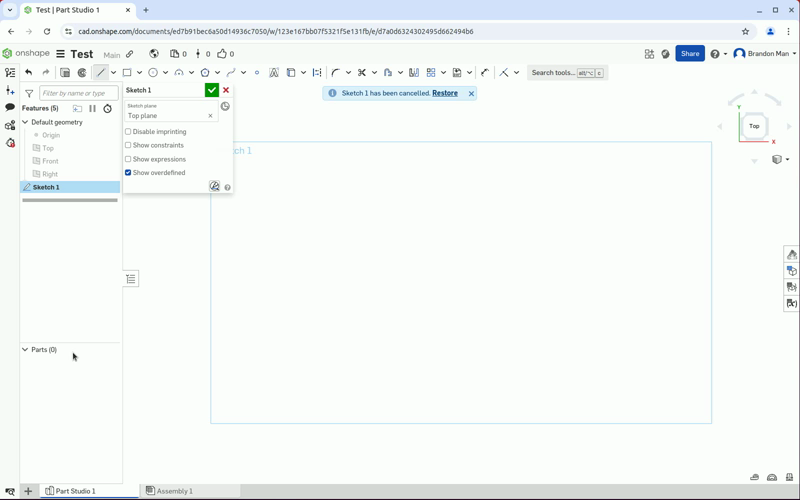
key_down(shift)
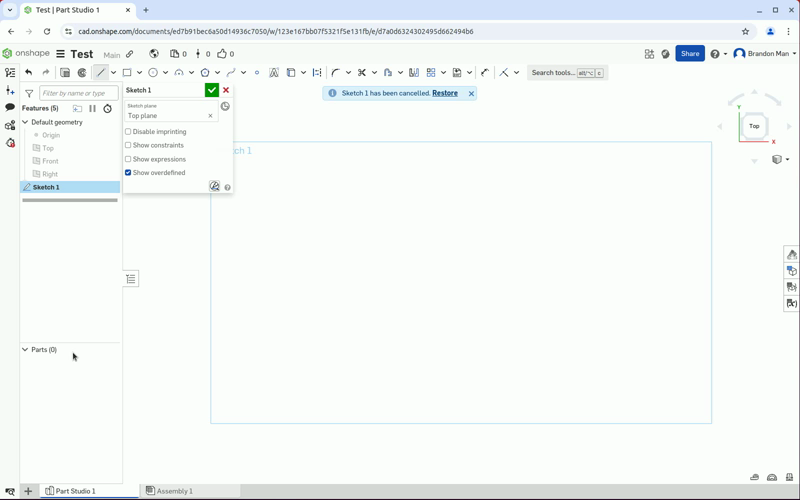
mouse_move(460, 282)
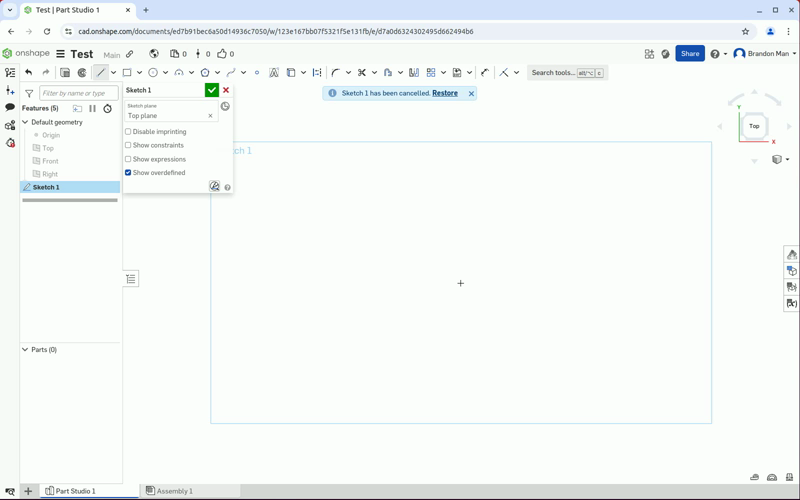
click(460, 282)
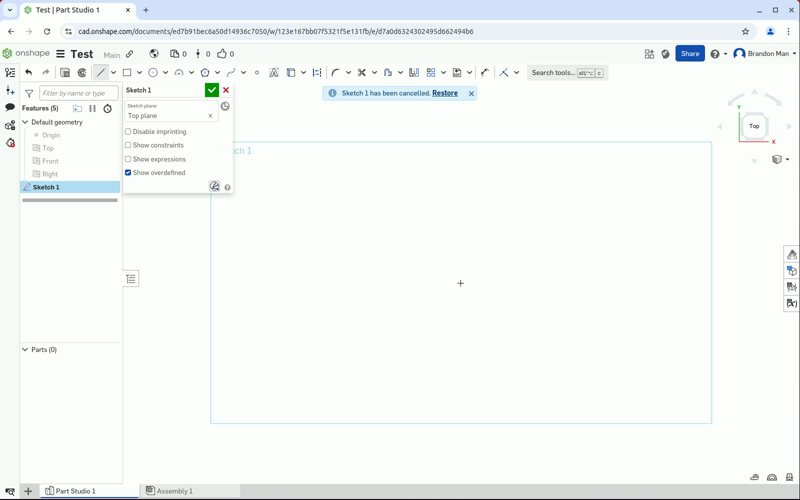
key_up(shift)
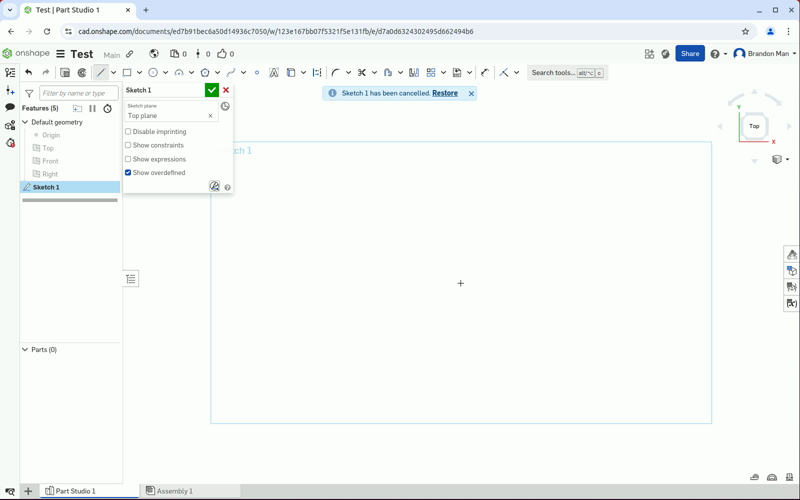
key_down(shift)
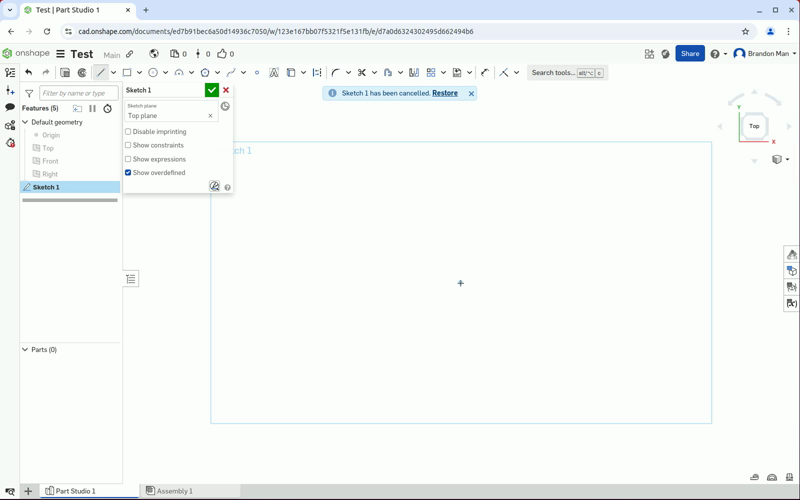
mouse_move(573, 282)
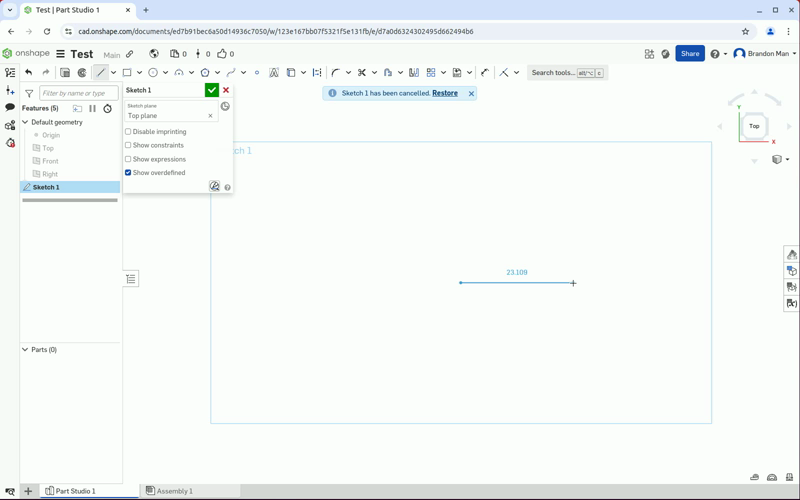
click(573, 282)
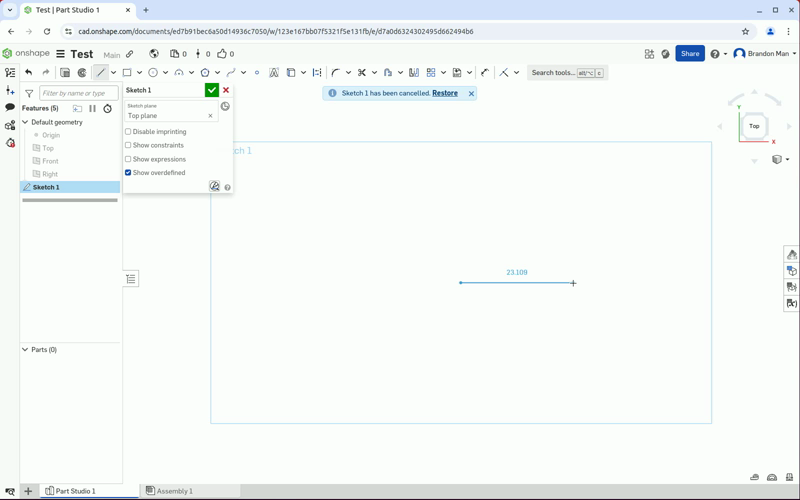
key_up(shift)
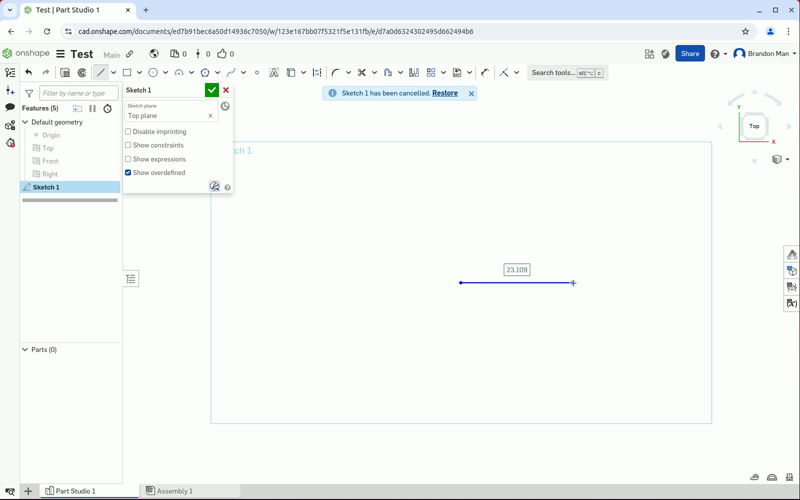
key_down(shift)
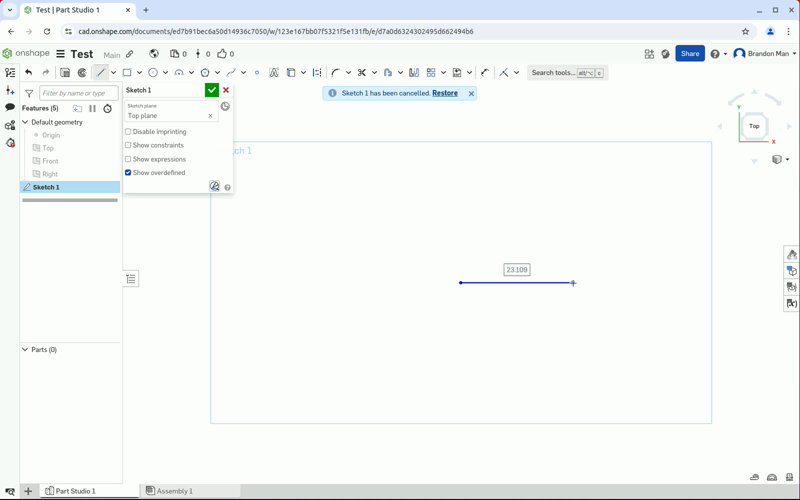
mouse_move(573, 186)
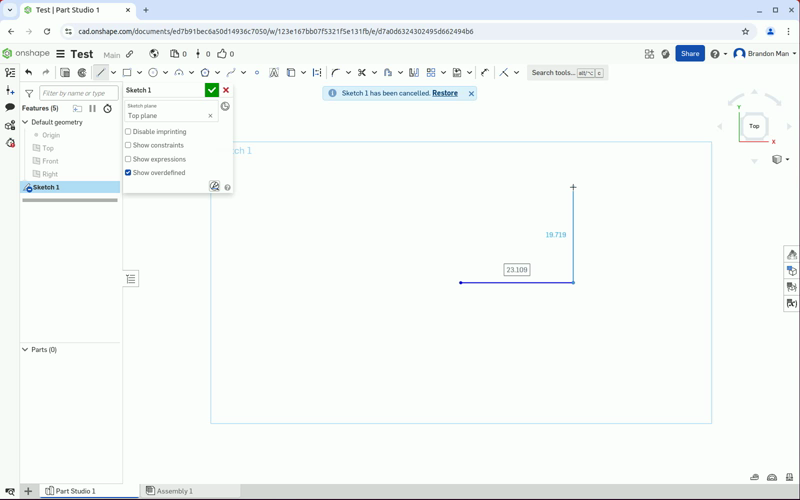
click(573, 186)
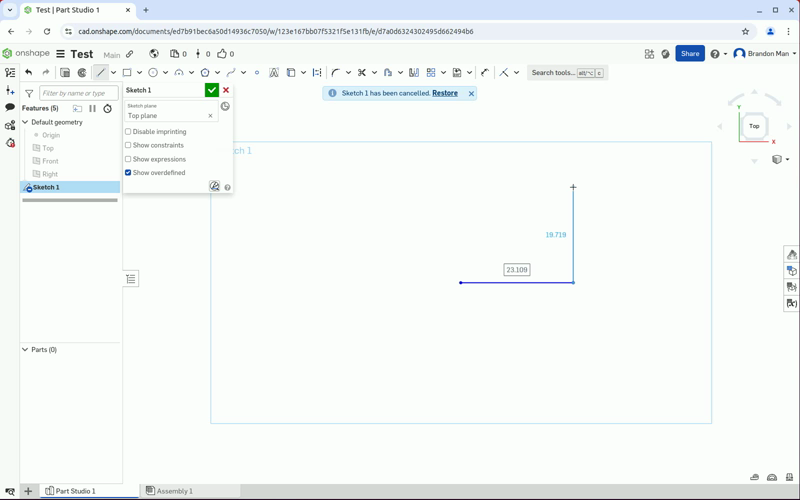
key_up(shift)
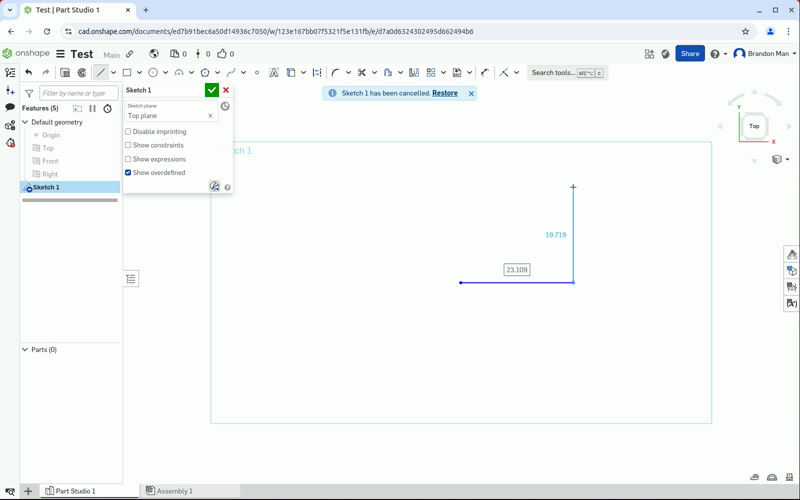
key_down(shift)
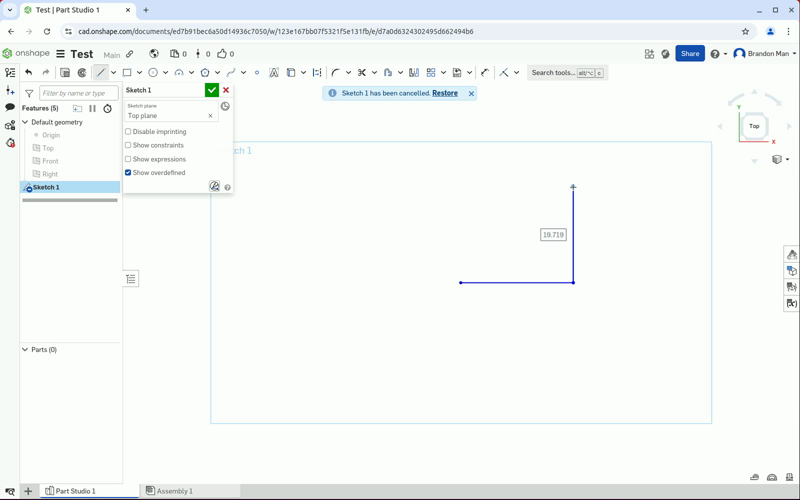
mouse_move(460, 186)
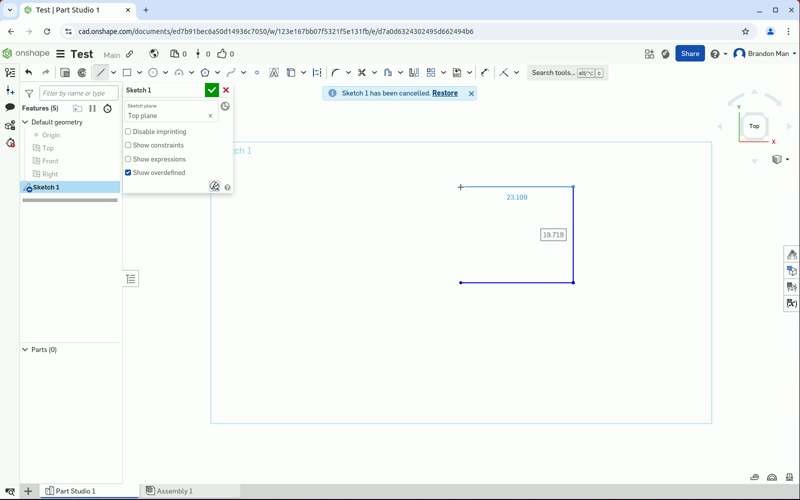
click(460, 186)
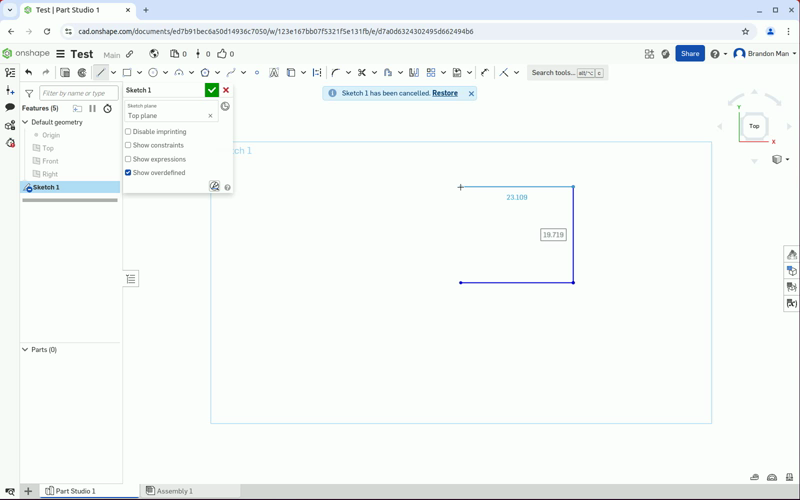
key_up(shift)
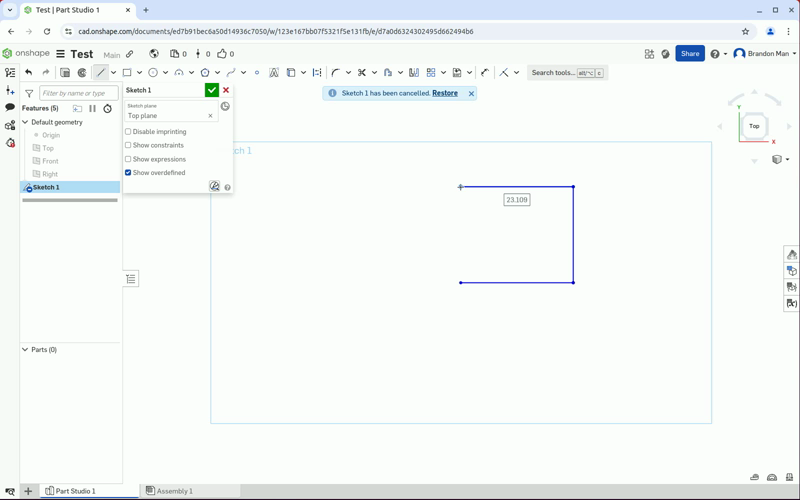
key_down(shift)
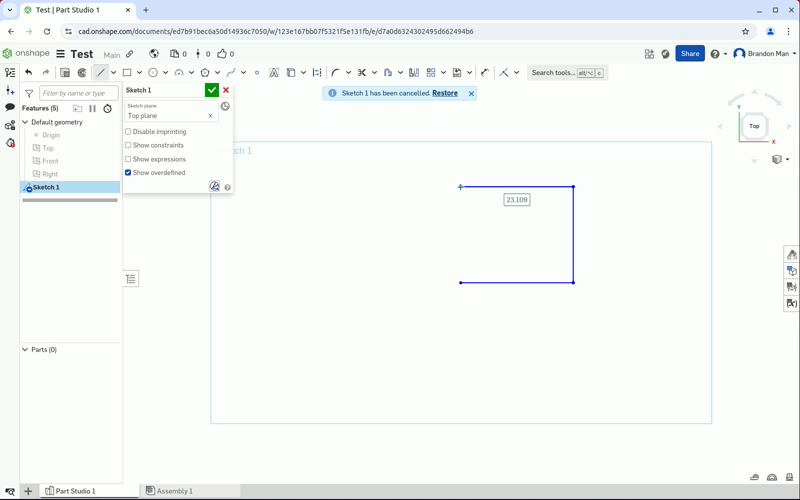
mouse_move(460, 282)
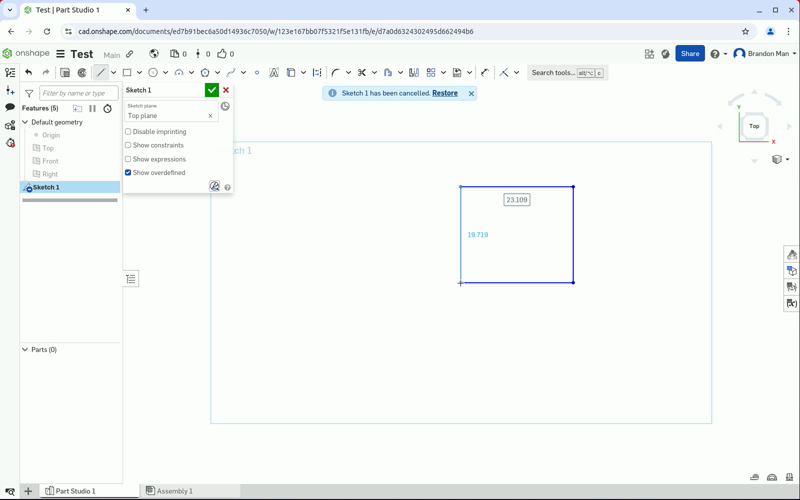
key_up(shift)
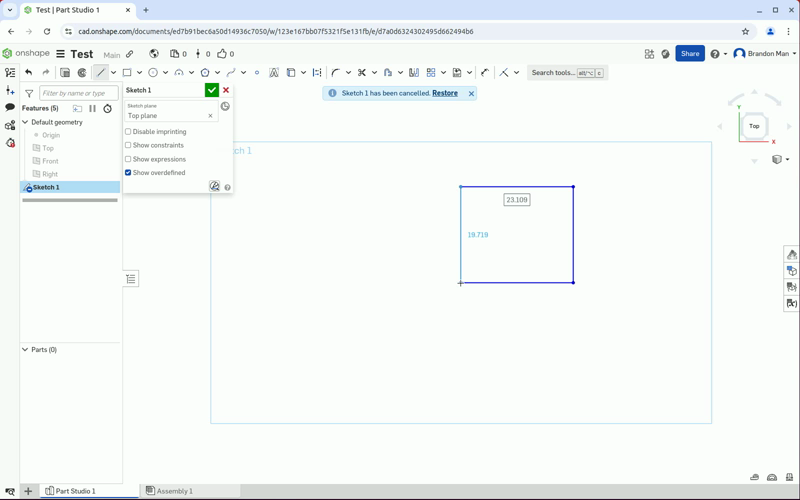
click(460, 282)
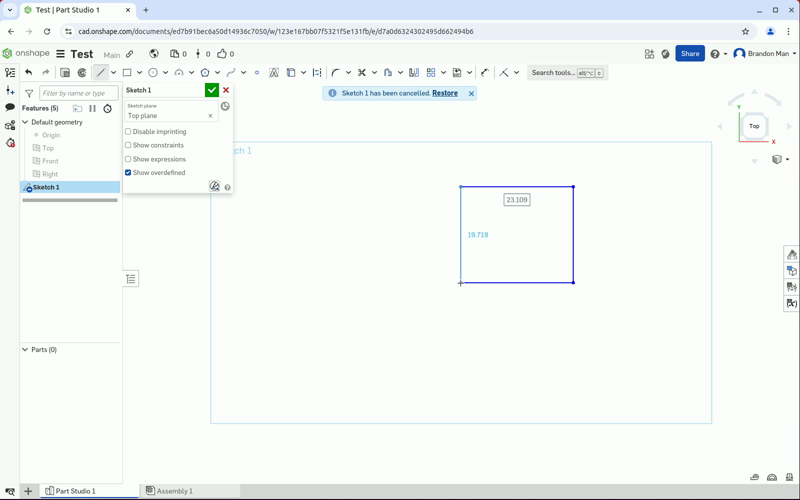
key(esc)
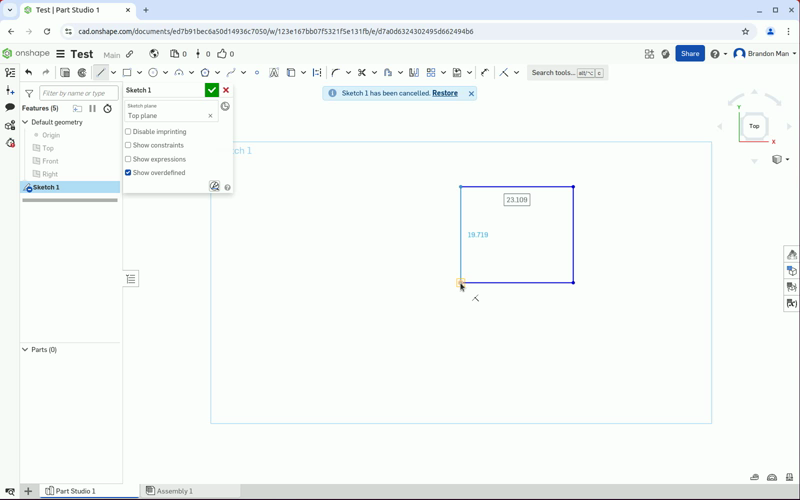
mouse_move(503, 238)
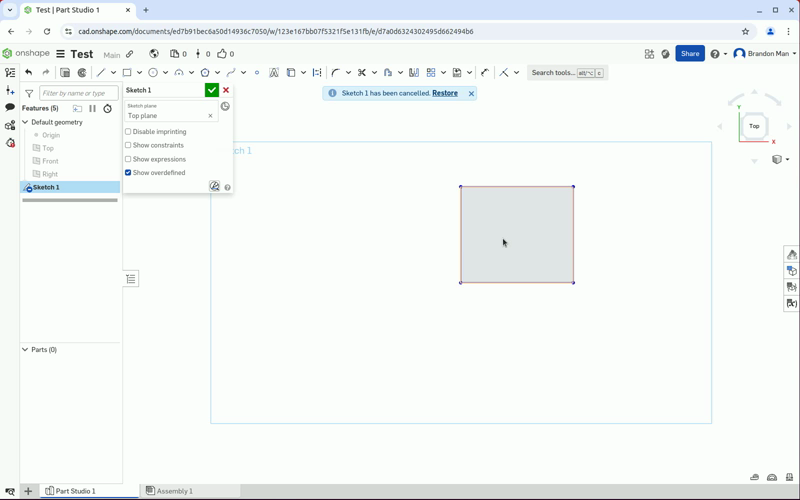
click(503, 238)
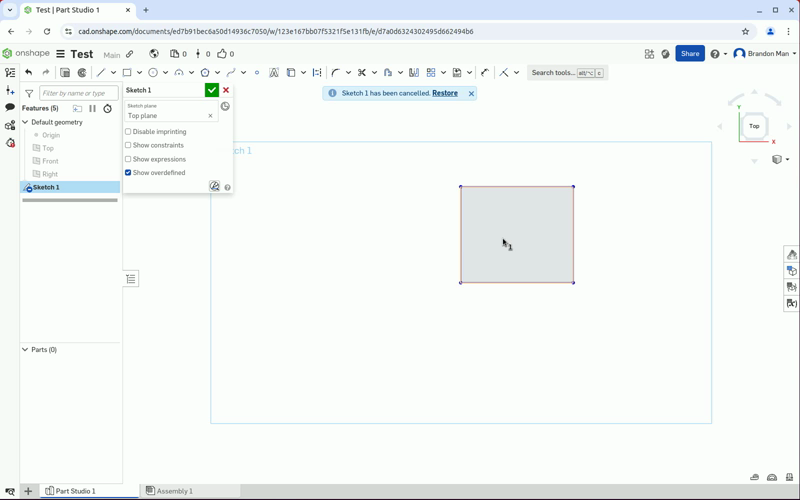
mouse_move(73, 352)
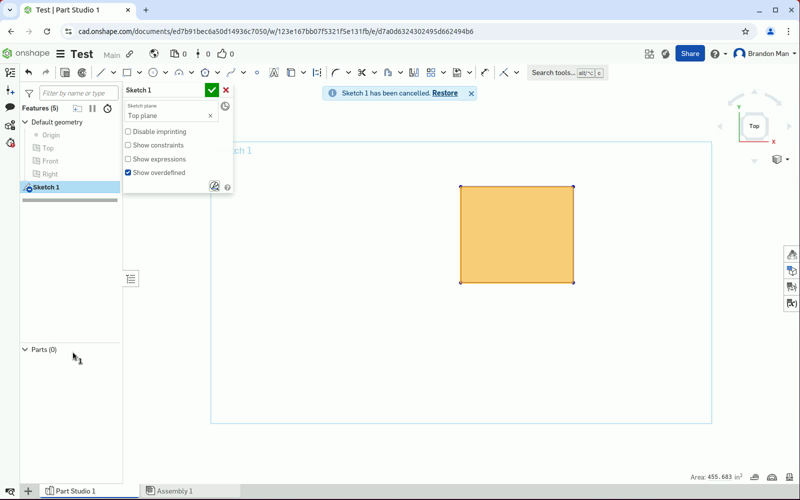
key(shift+y)
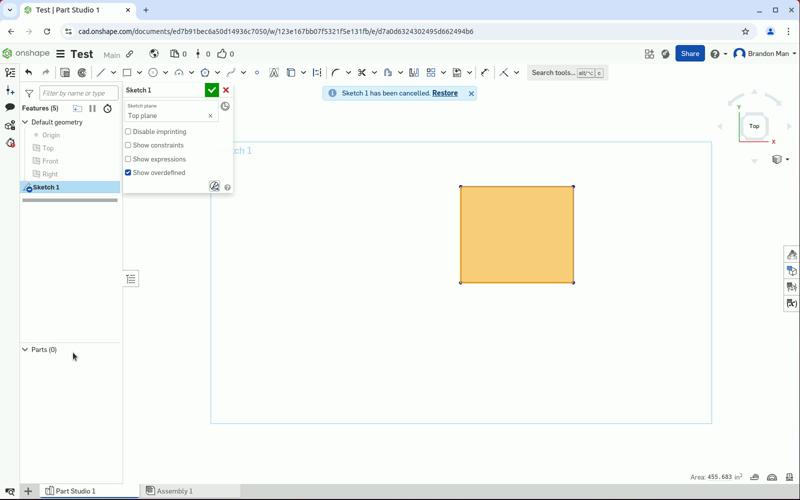
key(shift+e)
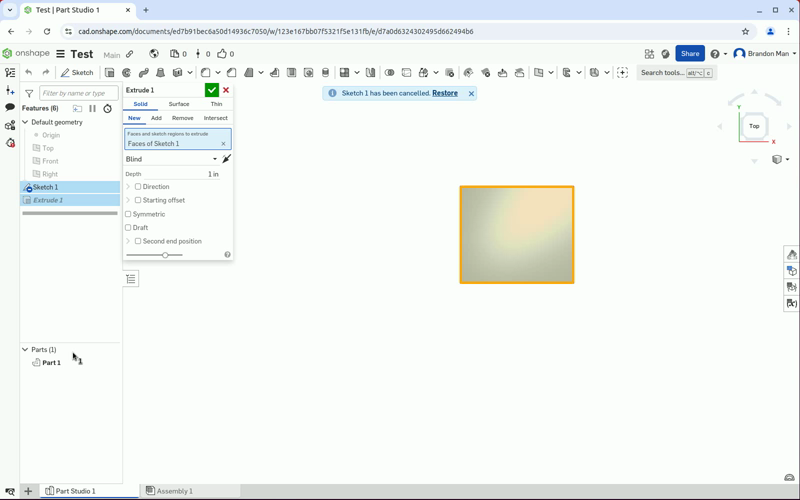
mouse_move(143, 106)
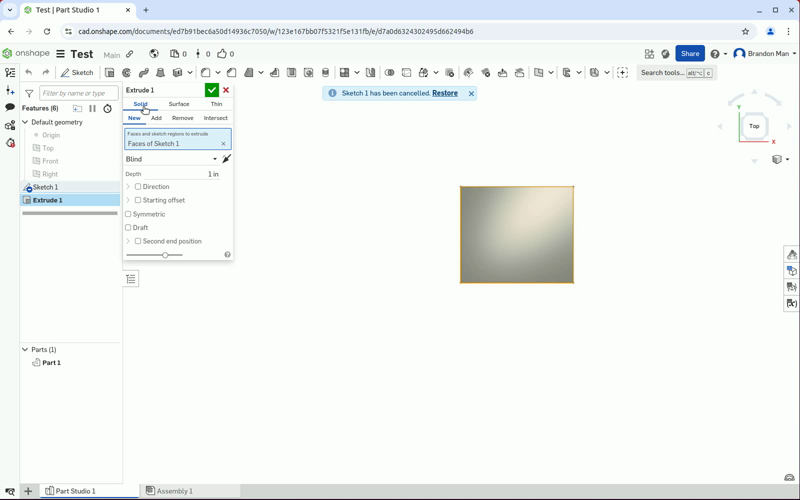
click(143, 106)
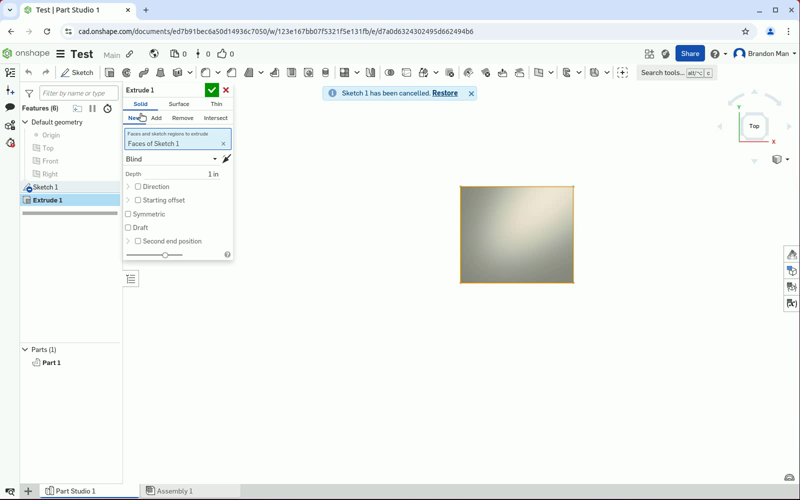
mouse_move(137, 120)
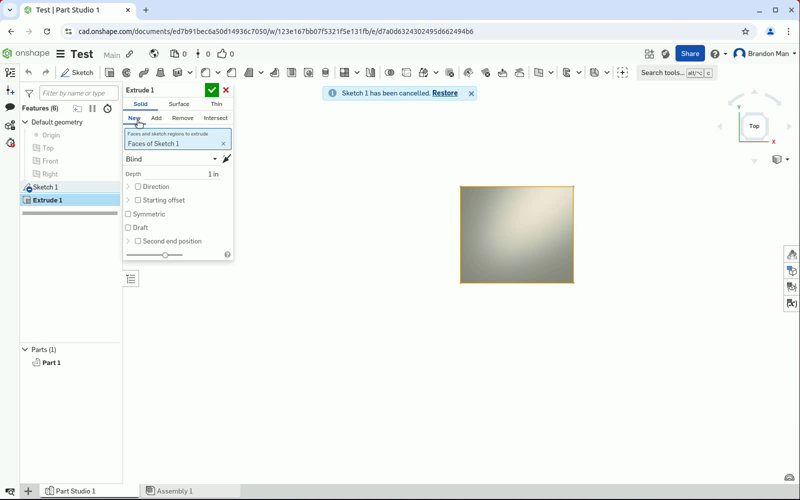
click(137, 120)
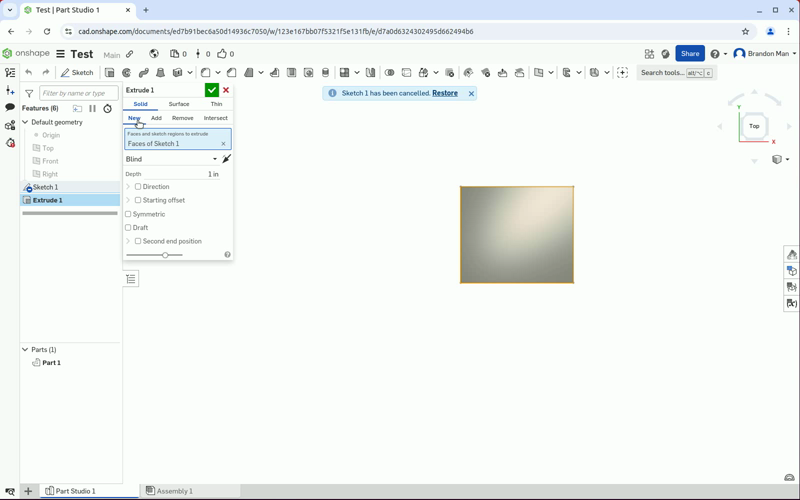
key(tab, 4)
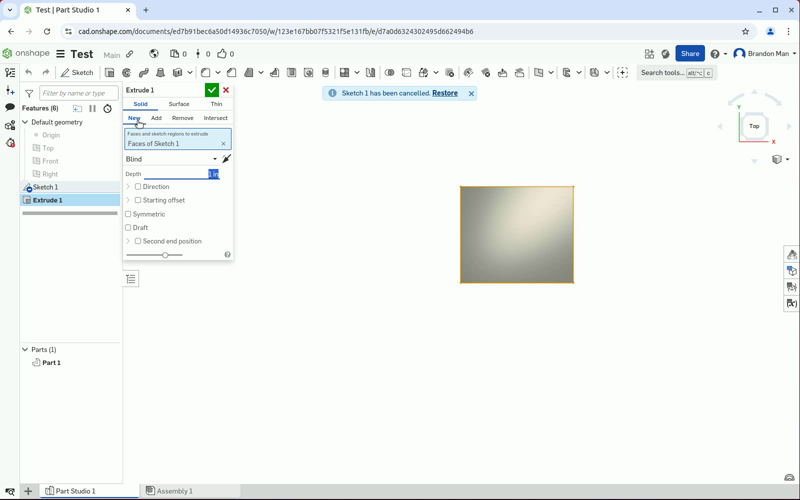
text(4.814)
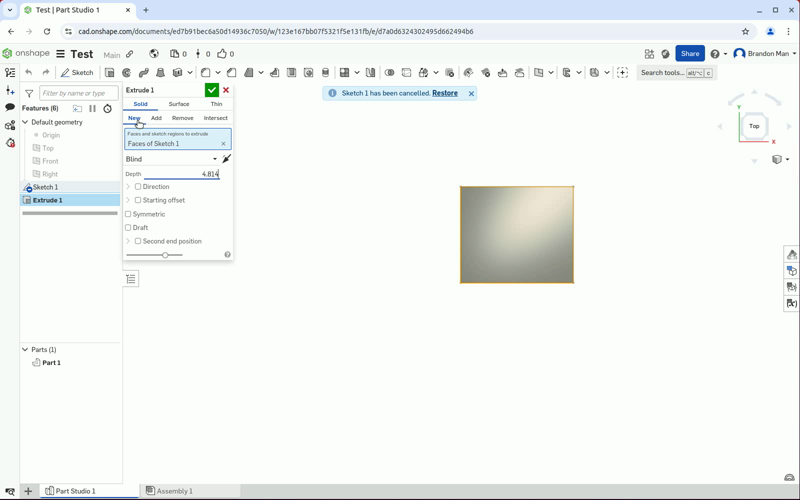
key(enter)
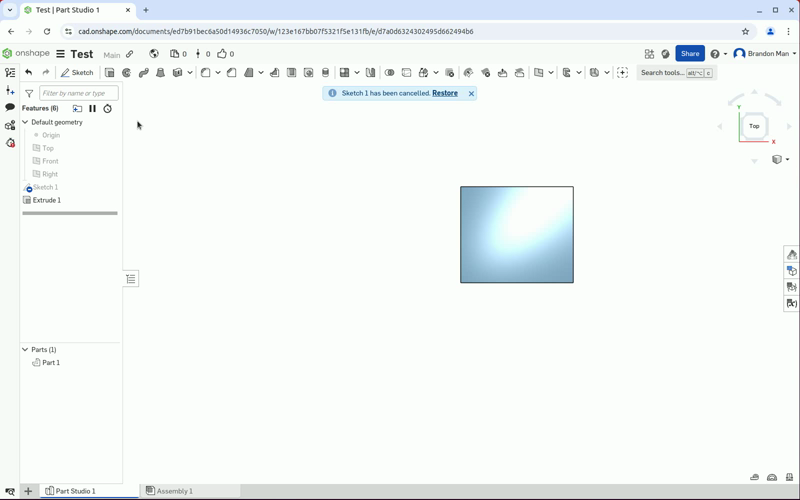
key(shift+h)
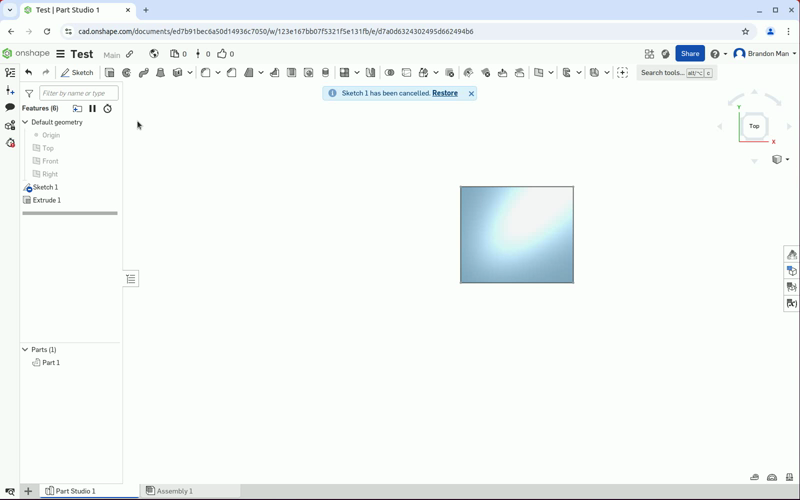
key(shift+h)
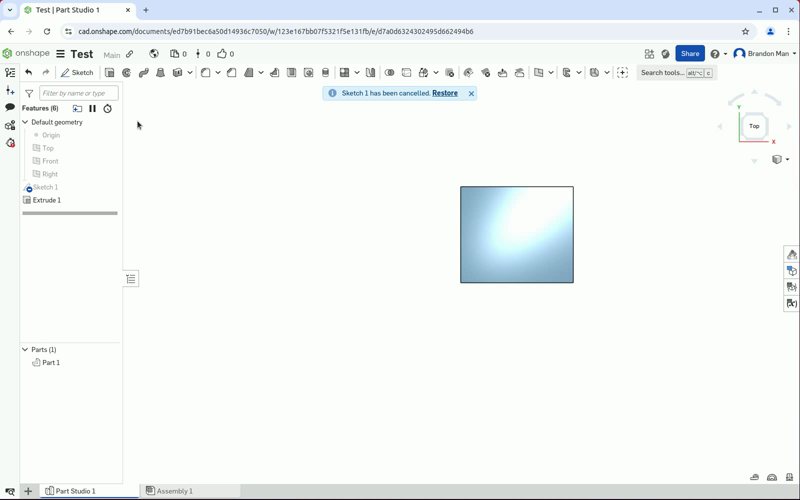
mouse_move(73, 189)
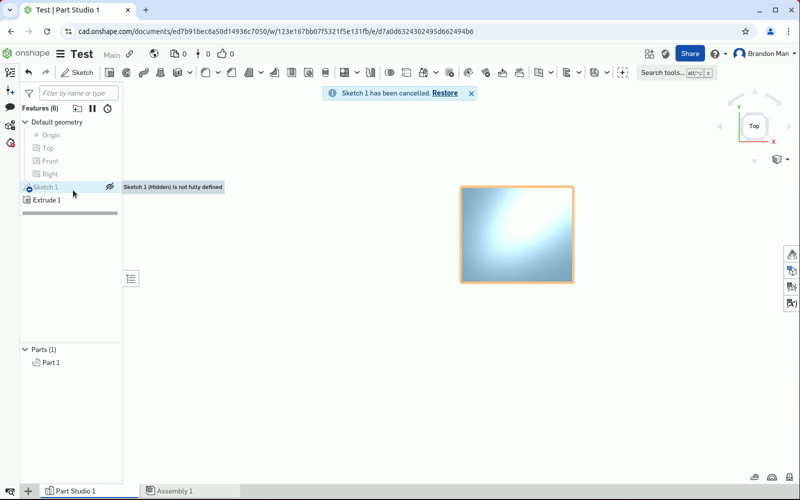
click(73, 189)
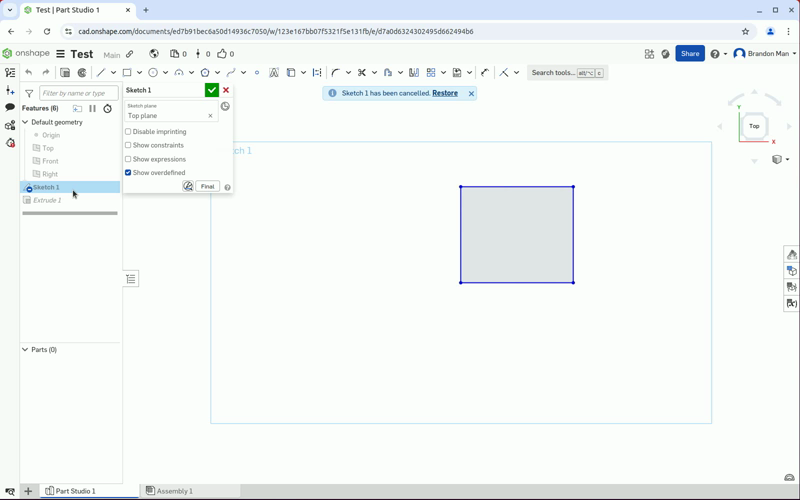
mouse_move(229, 92)
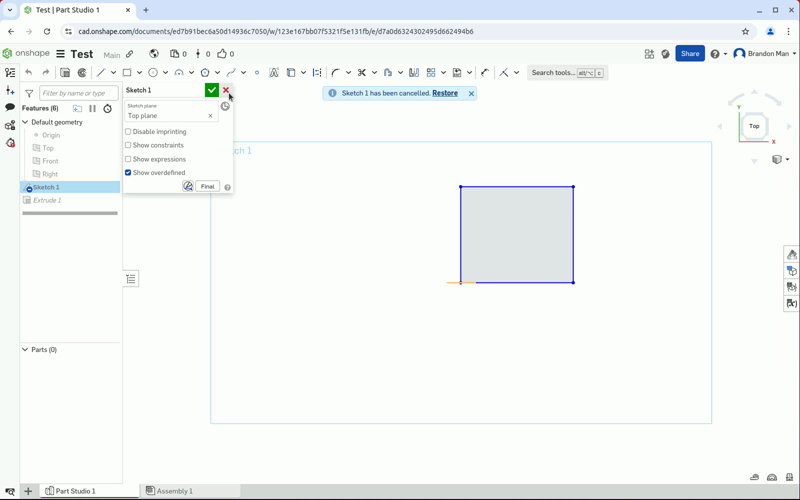
click(229, 92)
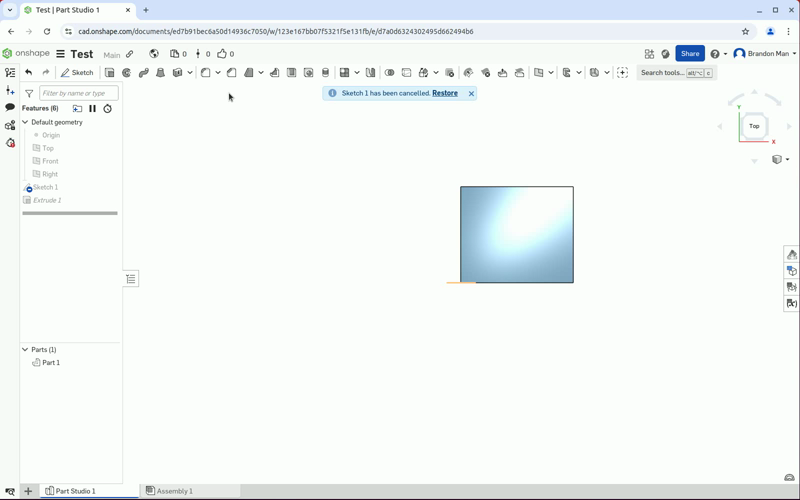
mouse_move(541, 75)
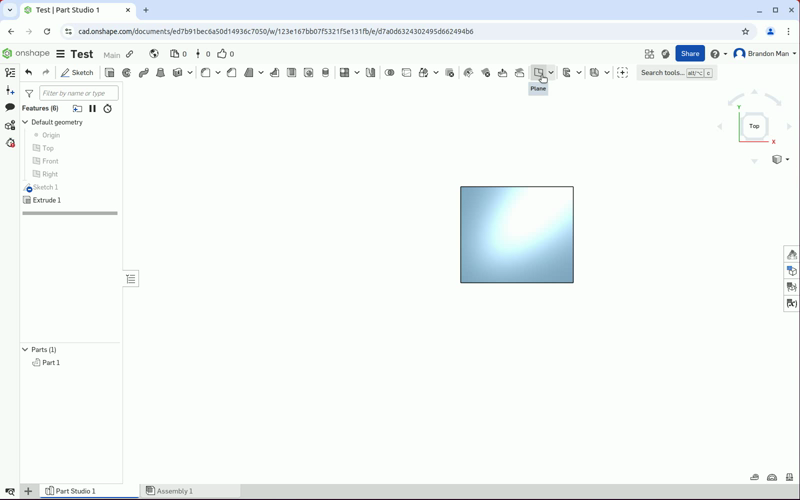
click(541, 75)
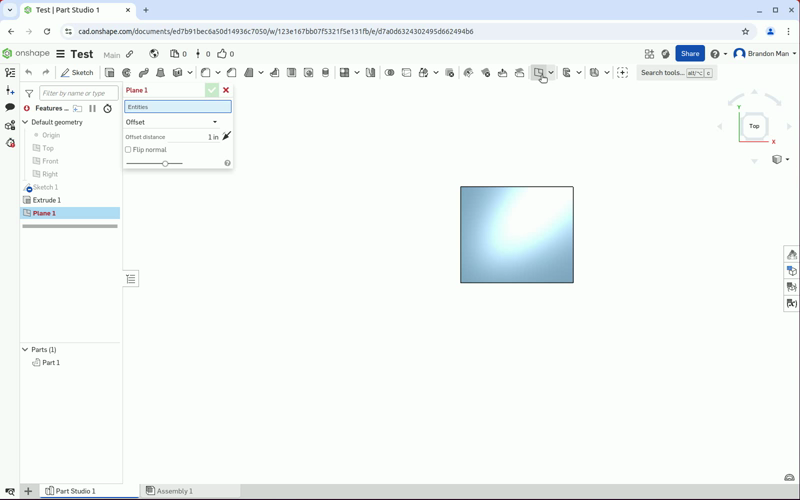
mouse_move(73, 150)
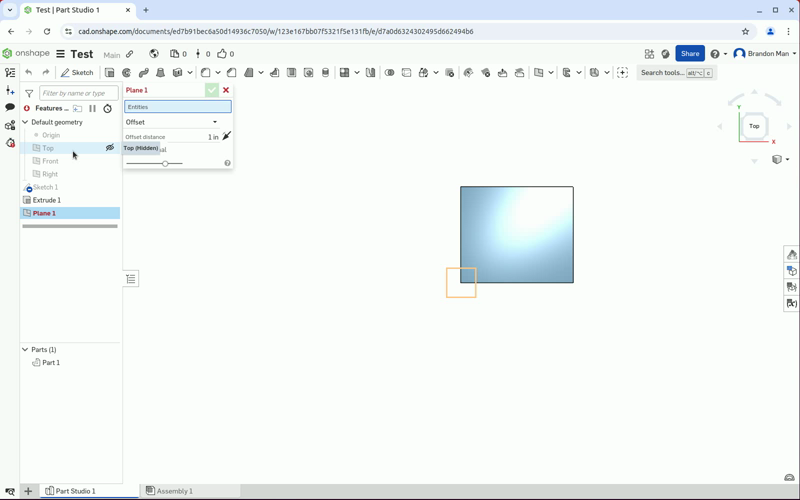
click(73, 150)
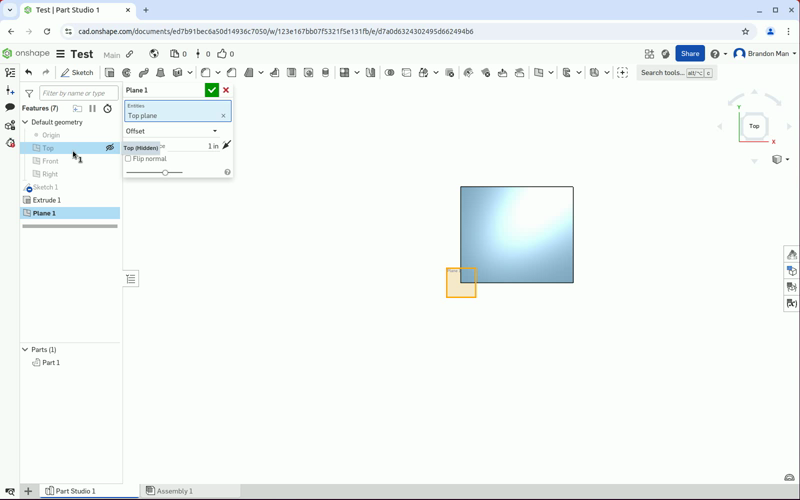
key(tab, 2)
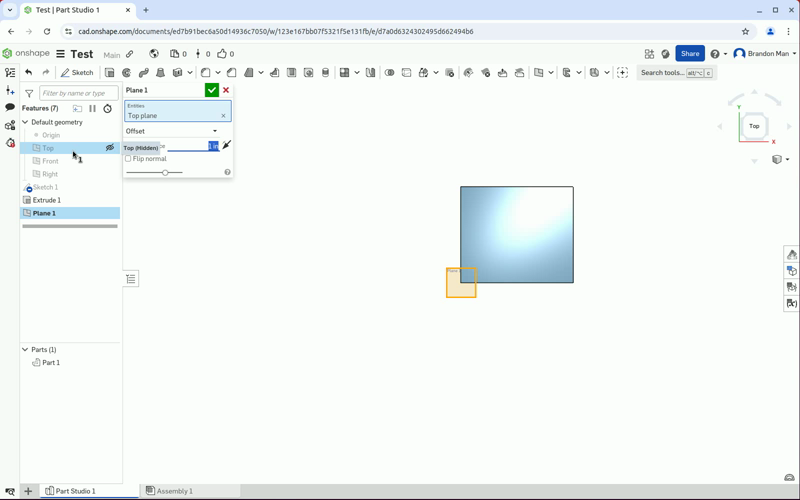
text(4.807)
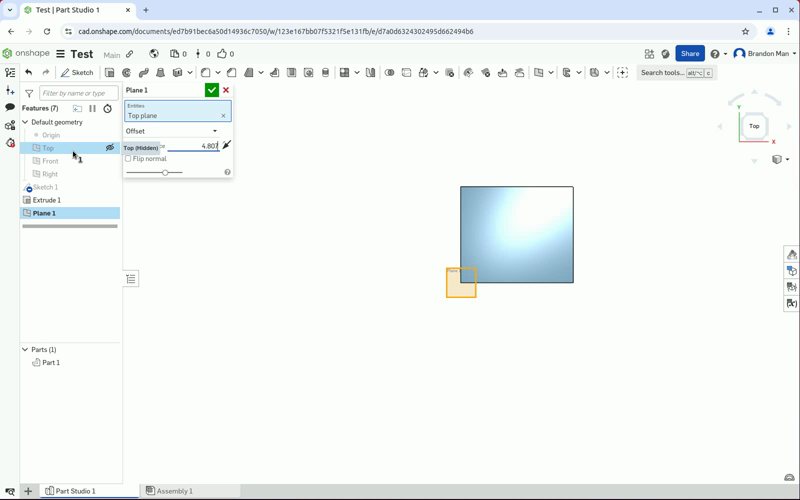
key(enter, 2)
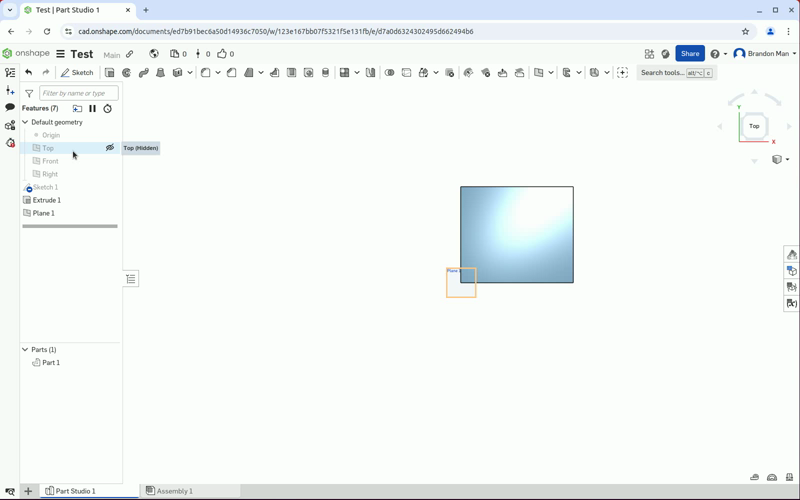
key(shift+s)
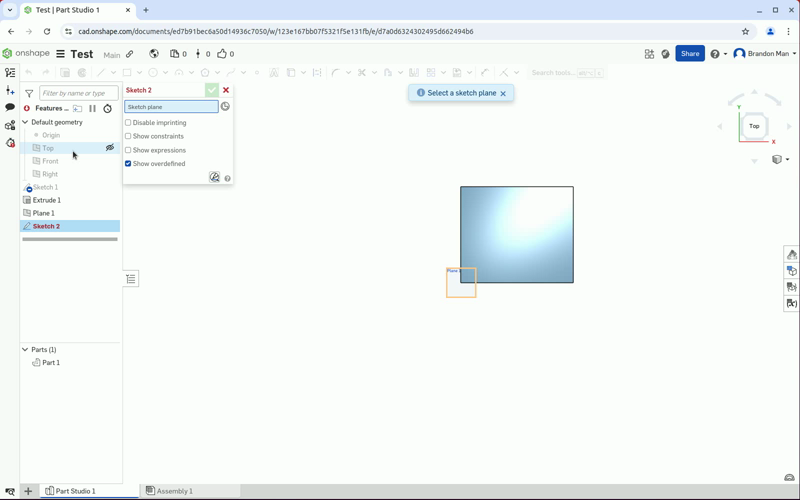
mouse_move(73, 215)
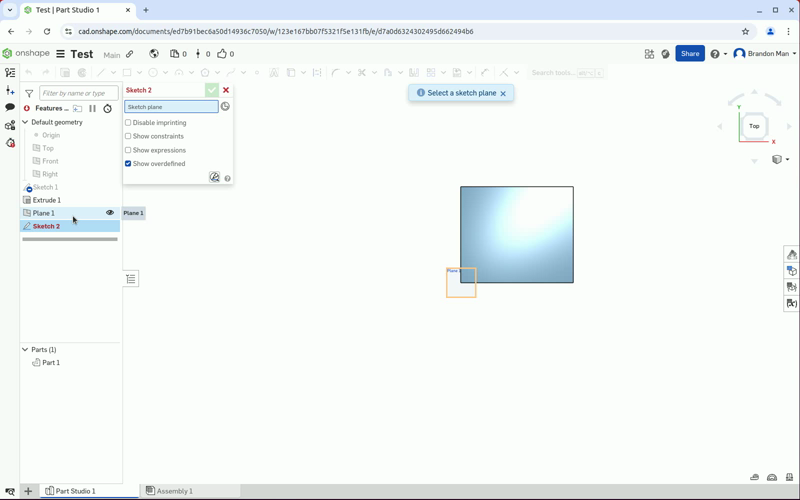
click(73, 215)
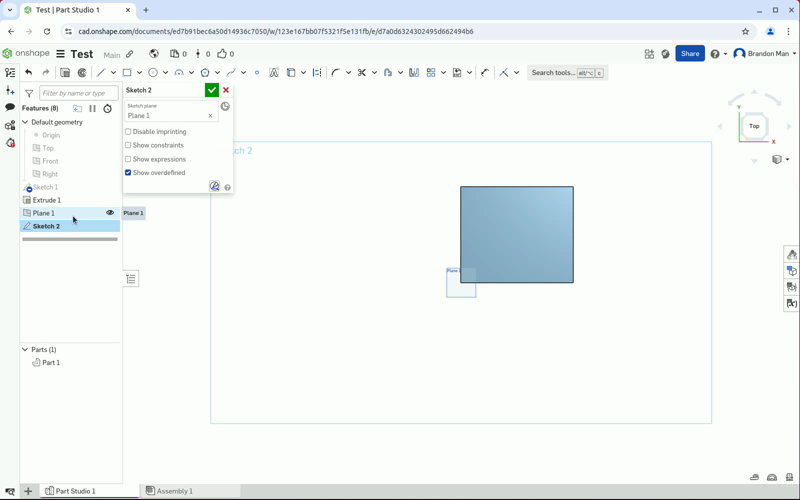
mouse_move(73, 352)
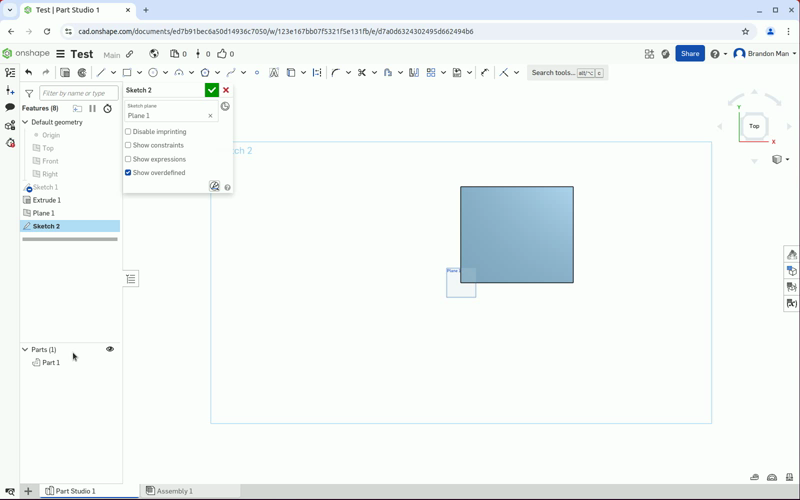
key(y)
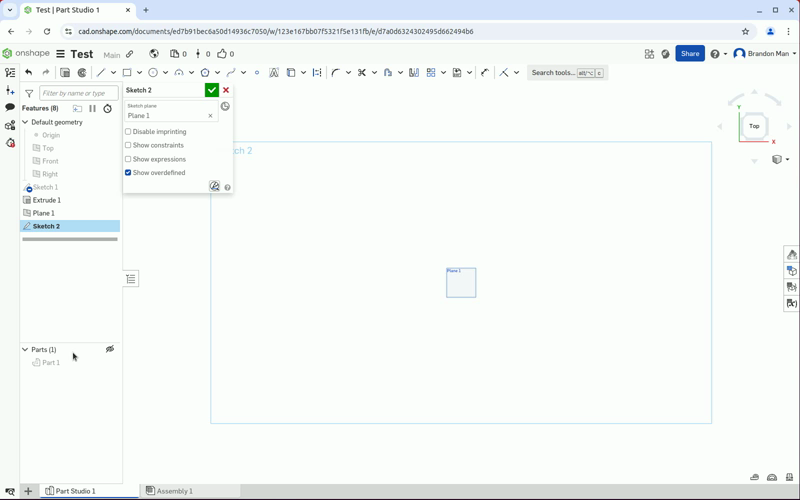
key(l)
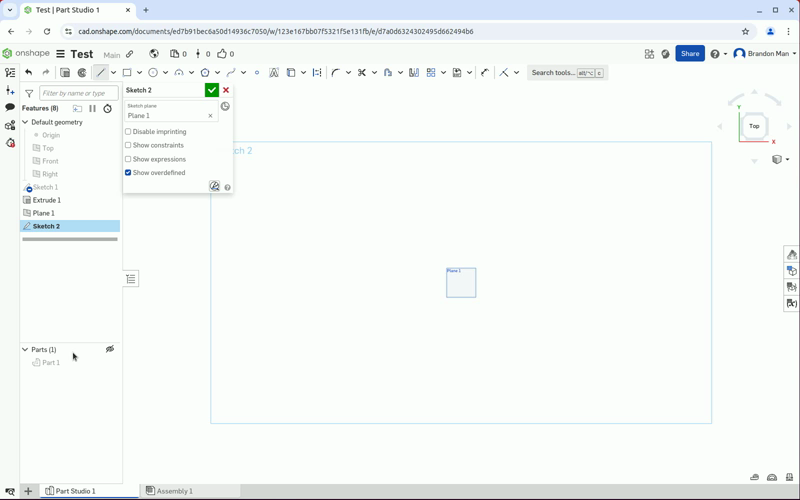
key_down(shift)
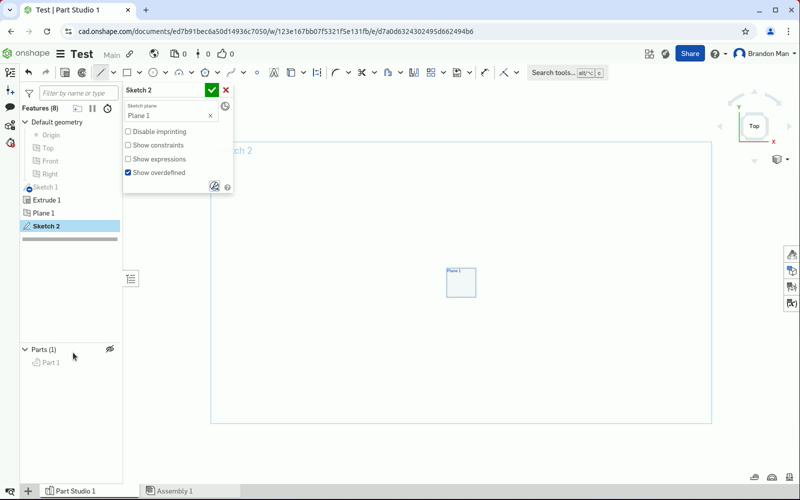
mouse_move(463, 280)
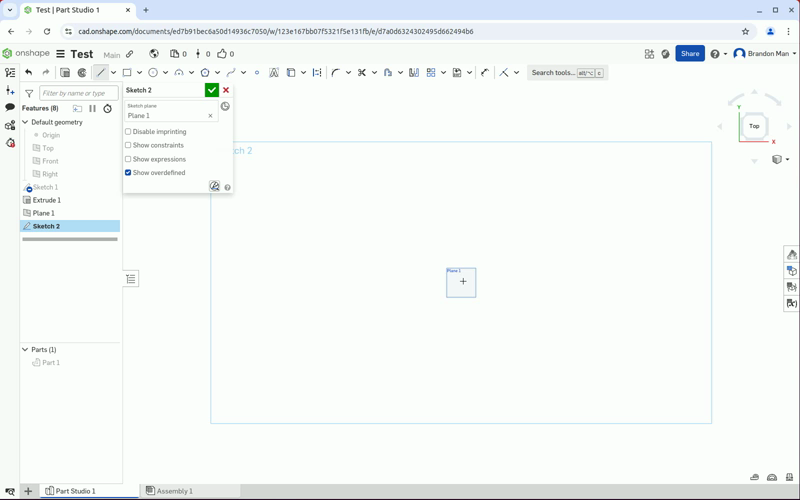
click(463, 280)
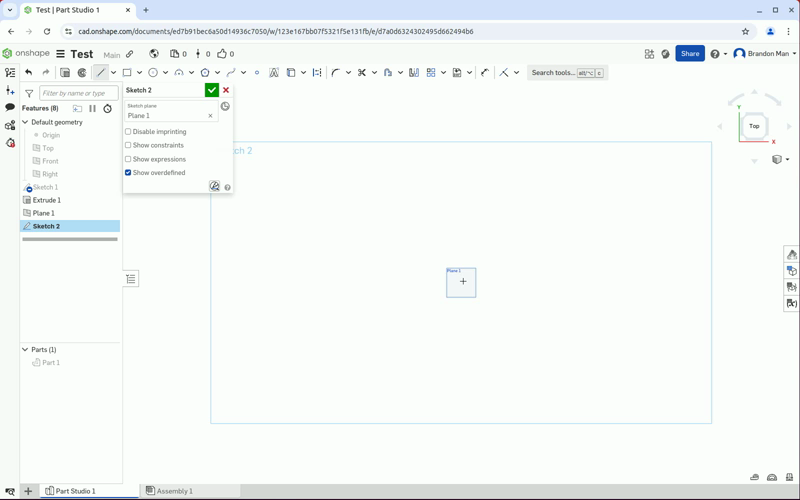
key_up(shift)
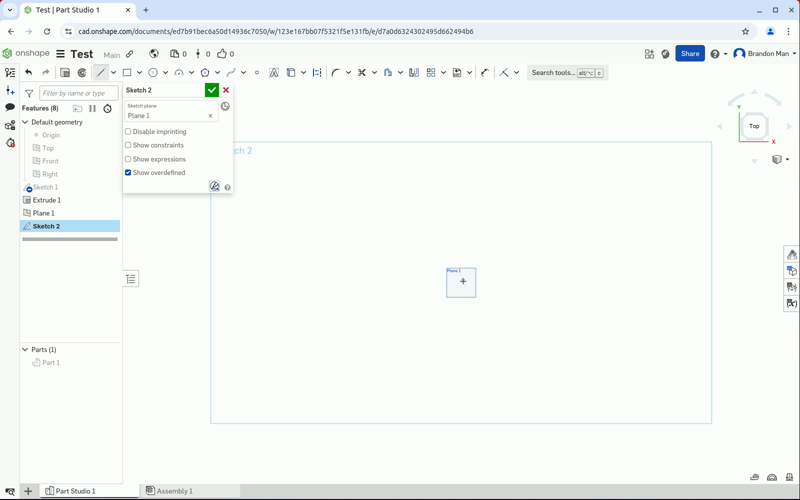
key_down(shift)
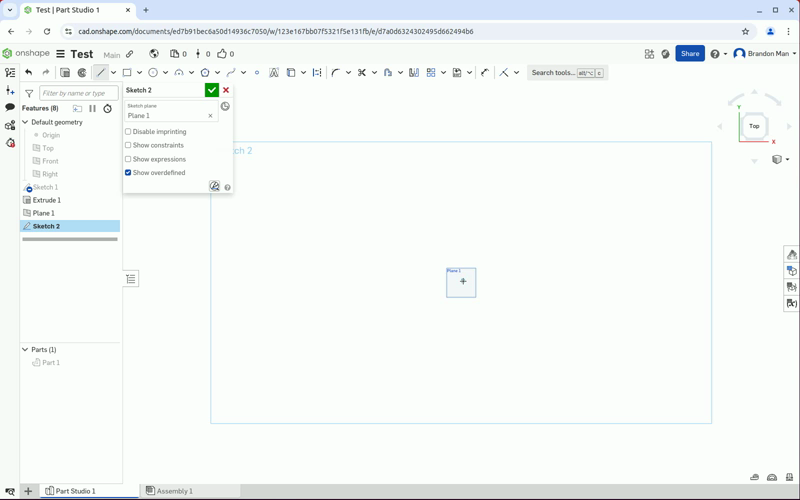
mouse_move(572, 280)
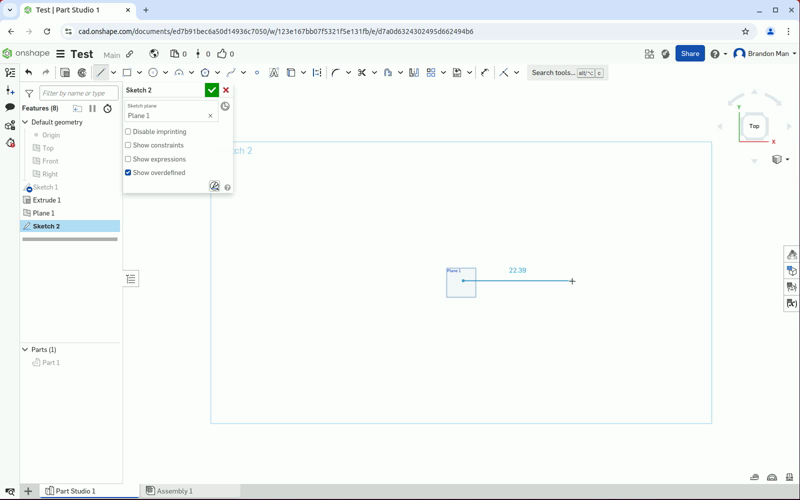
click(572, 280)
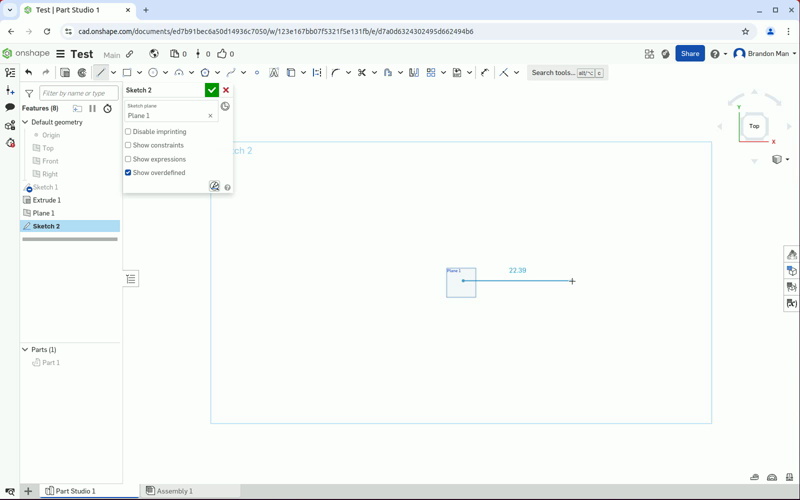
key_up(shift)
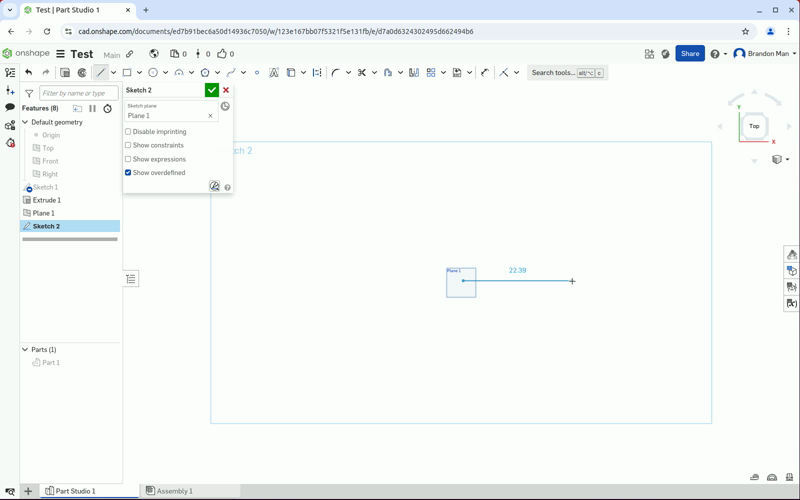
key_down(shift)
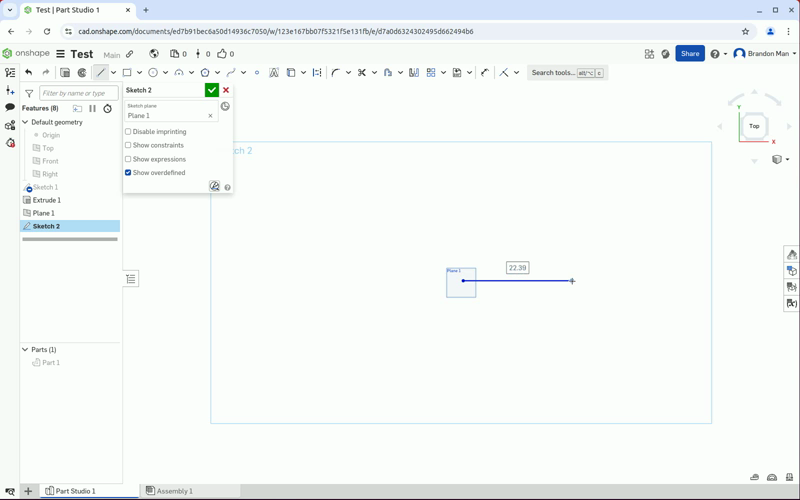
mouse_move(572, 187)
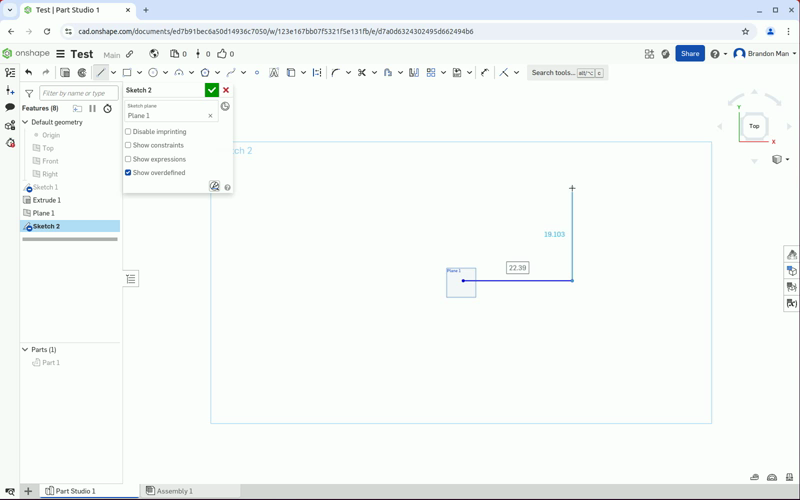
click(572, 187)
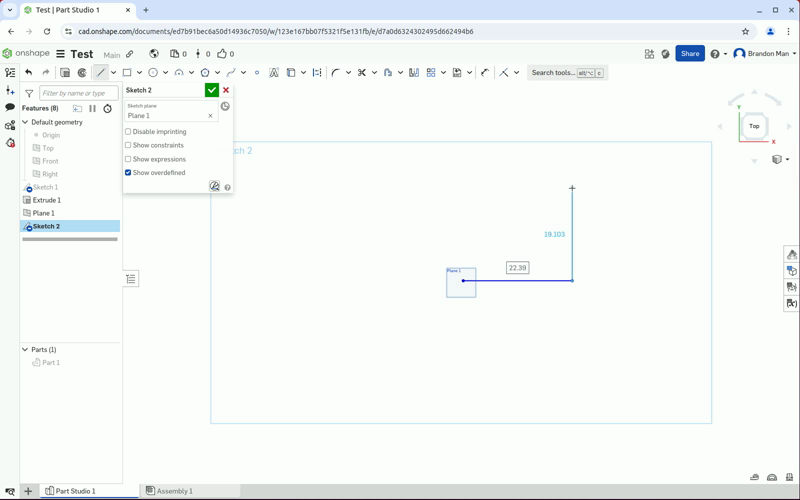
key_up(shift)
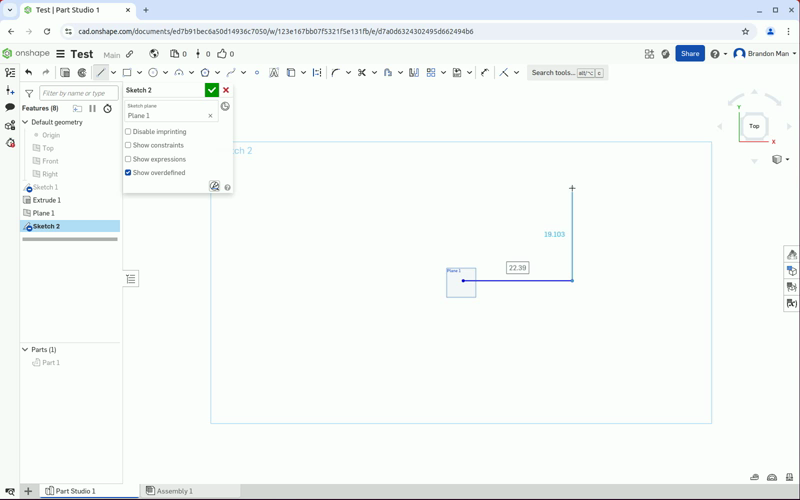
key_down(shift)
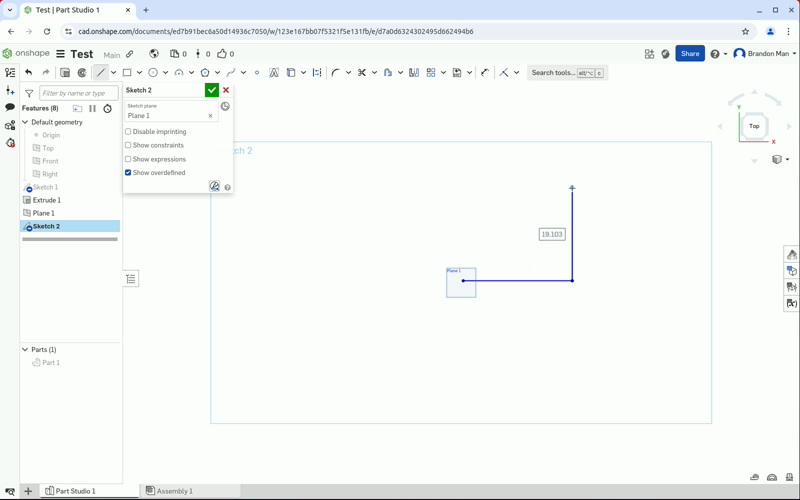
mouse_move(463, 187)
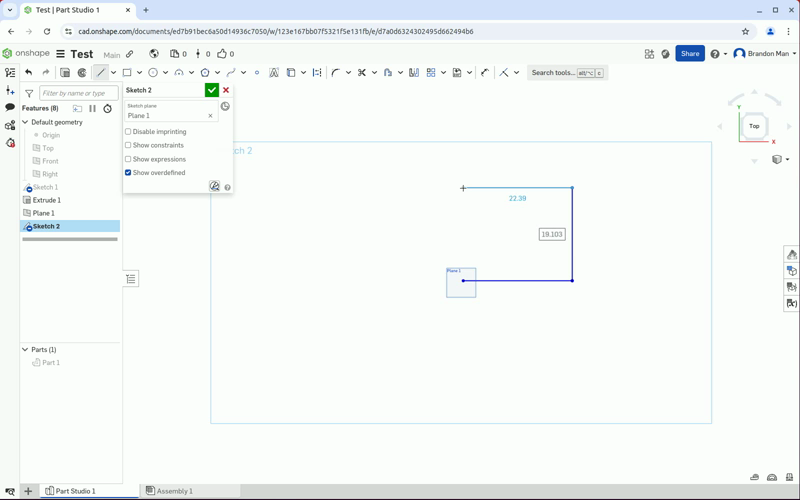
click(463, 187)
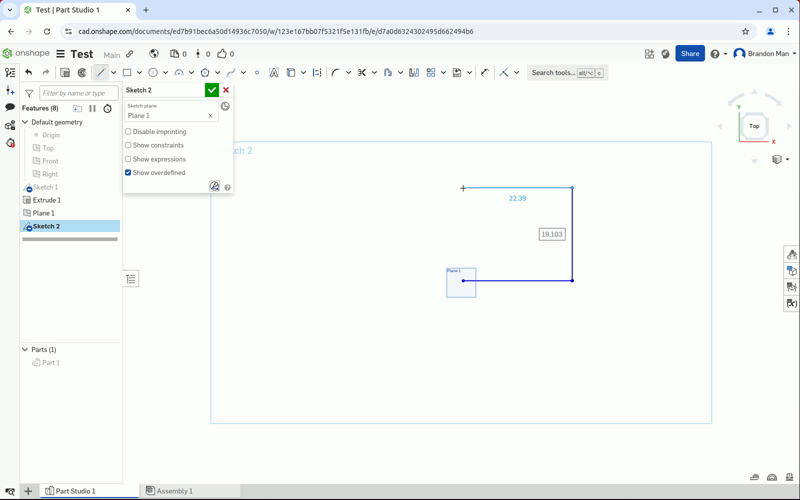
key_up(shift)
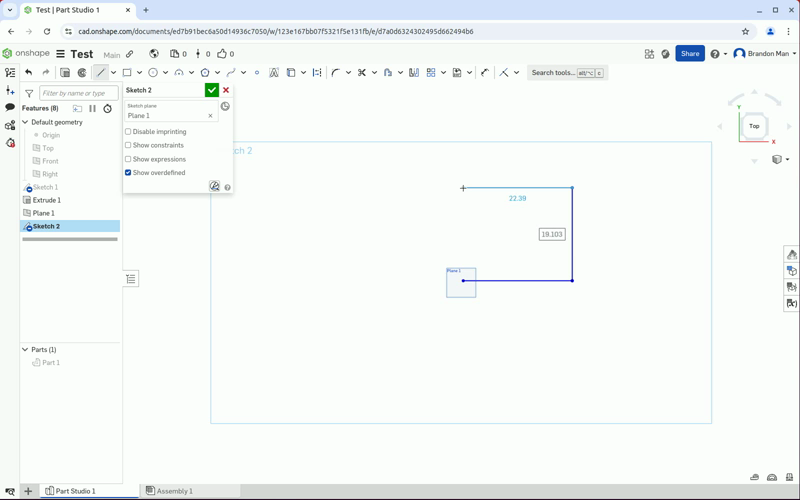
key_down(shift)
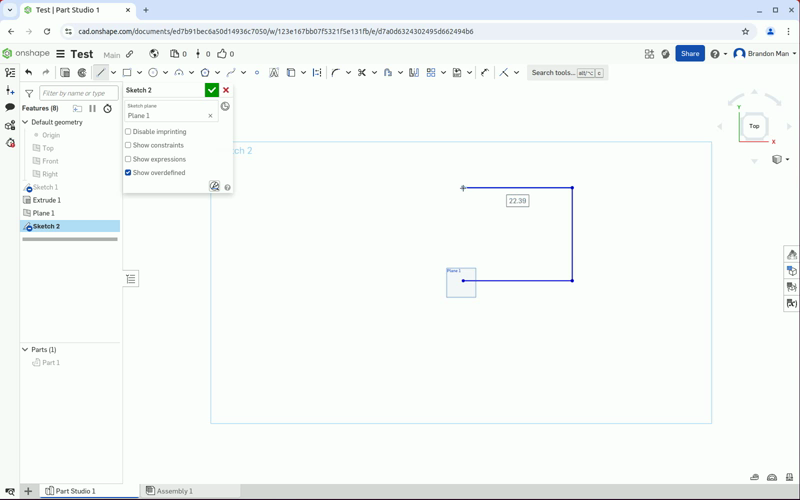
mouse_move(463, 280)
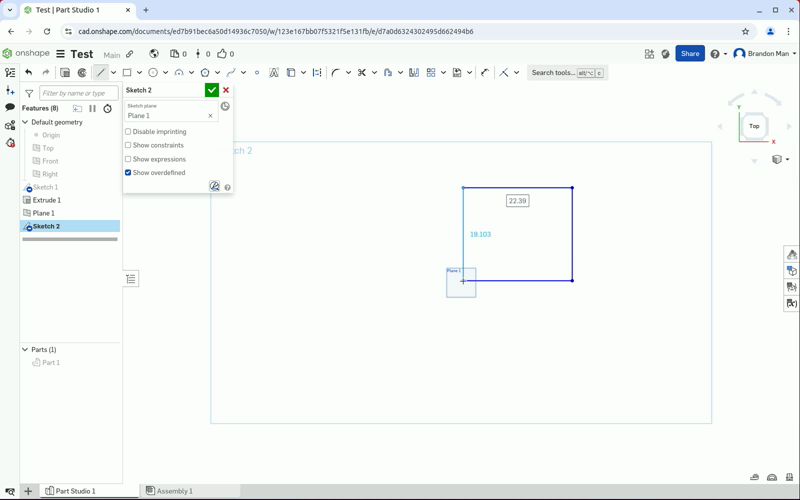
key_up(shift)
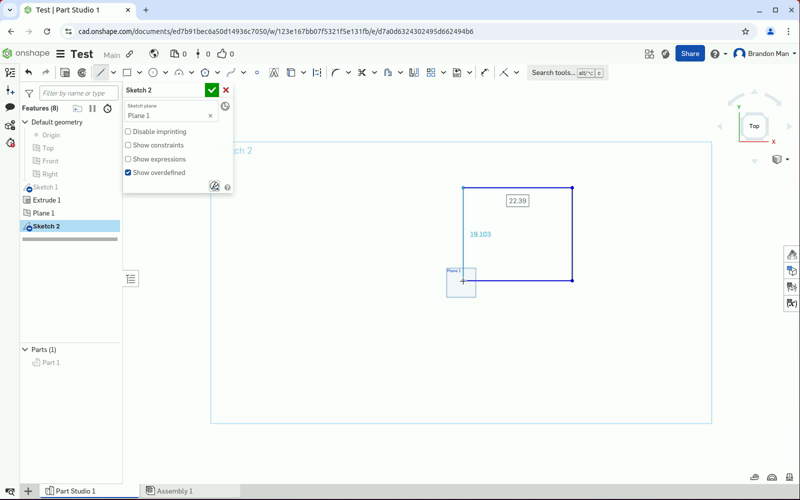
click(463, 280)
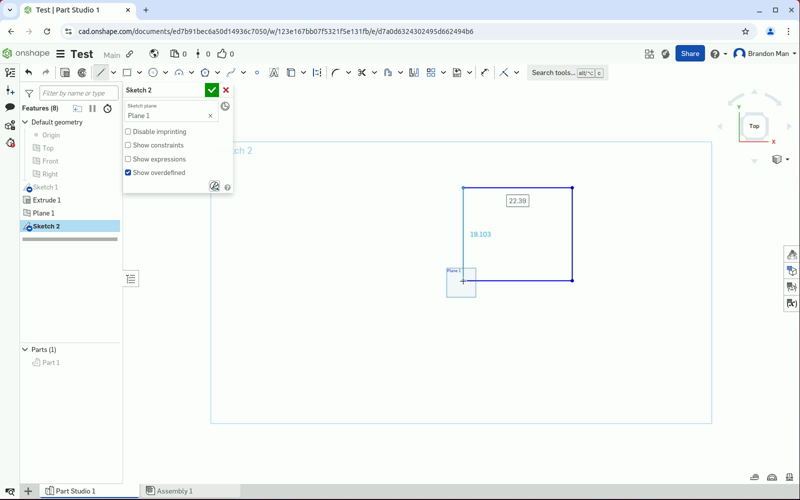
key(esc)
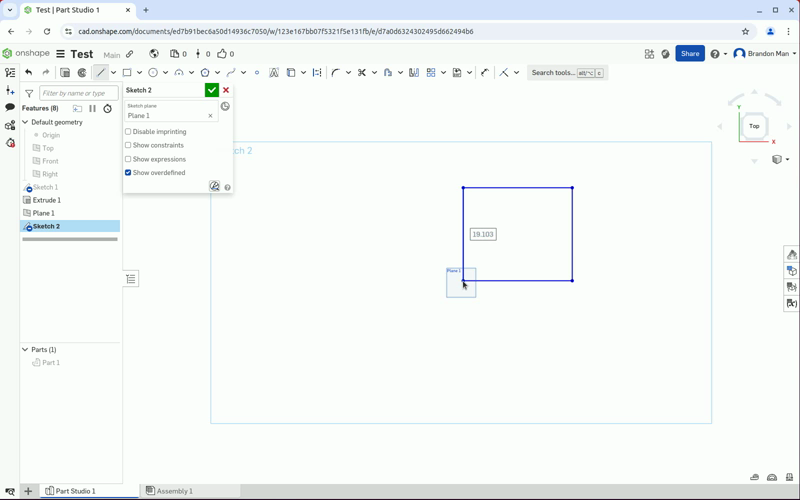
mouse_move(527, 237)
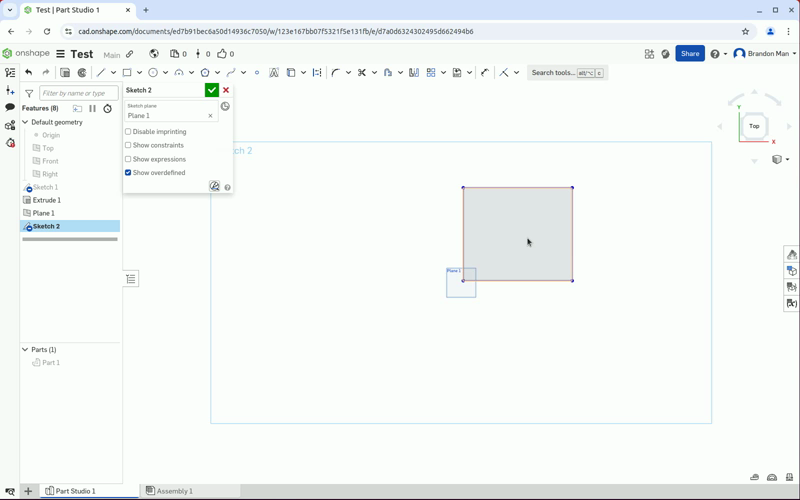
click(527, 237)
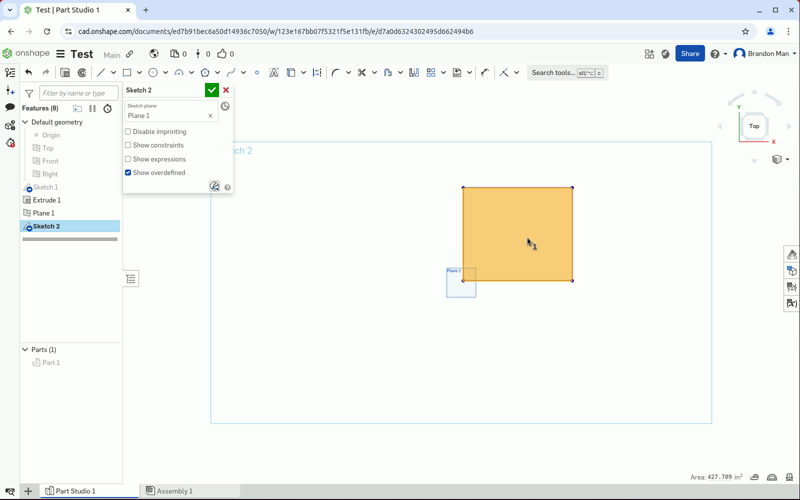
mouse_move(73, 352)
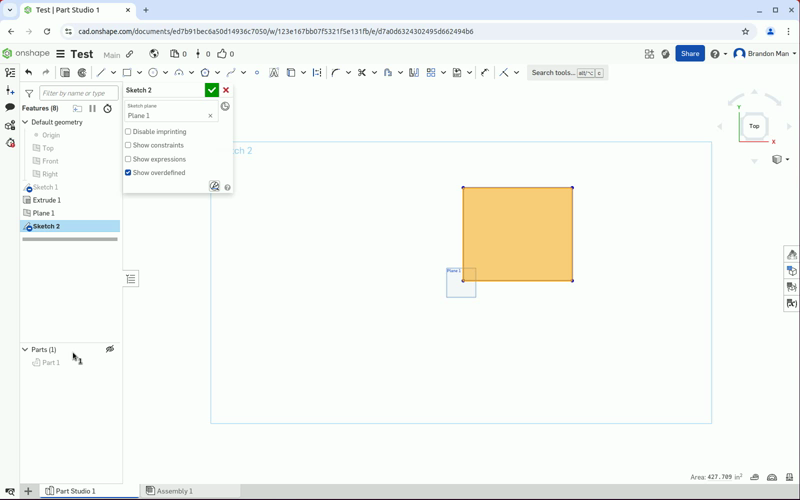
key(shift+y)
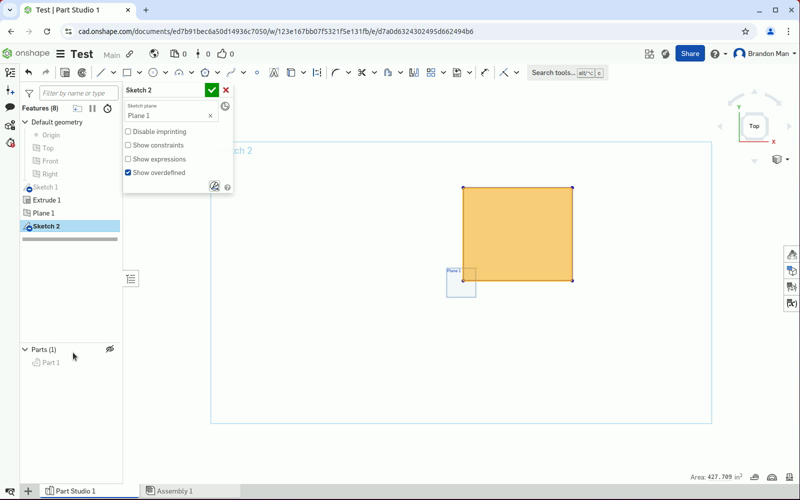
key(shift+e)
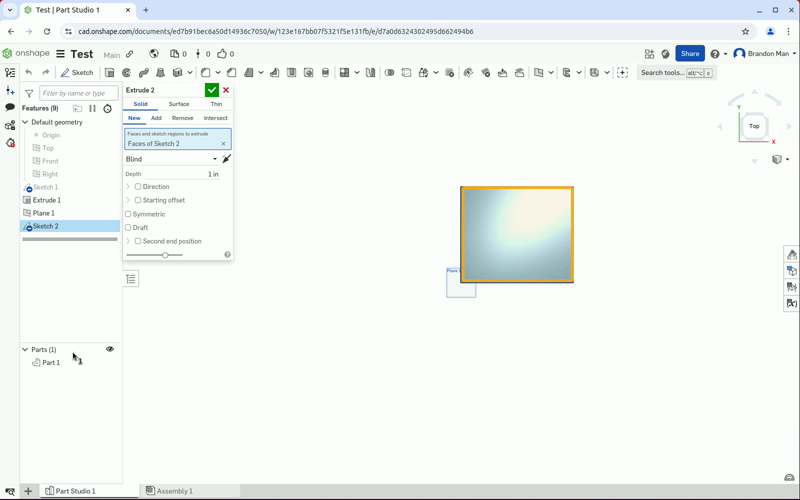
mouse_move(143, 106)
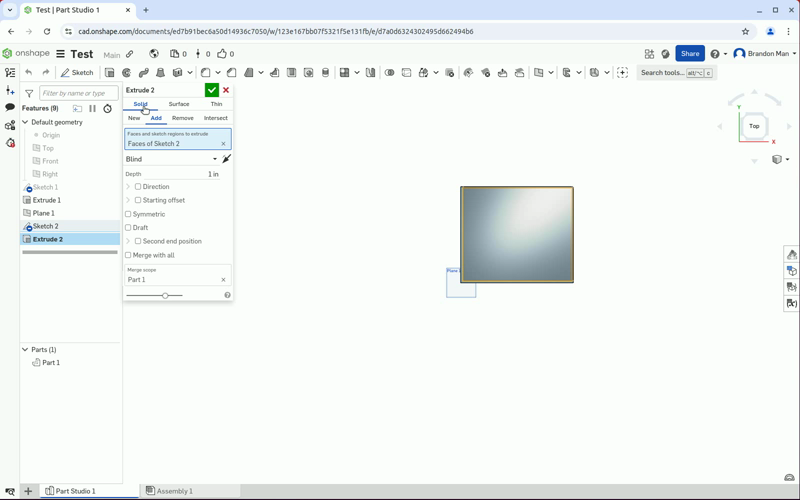
click(143, 106)
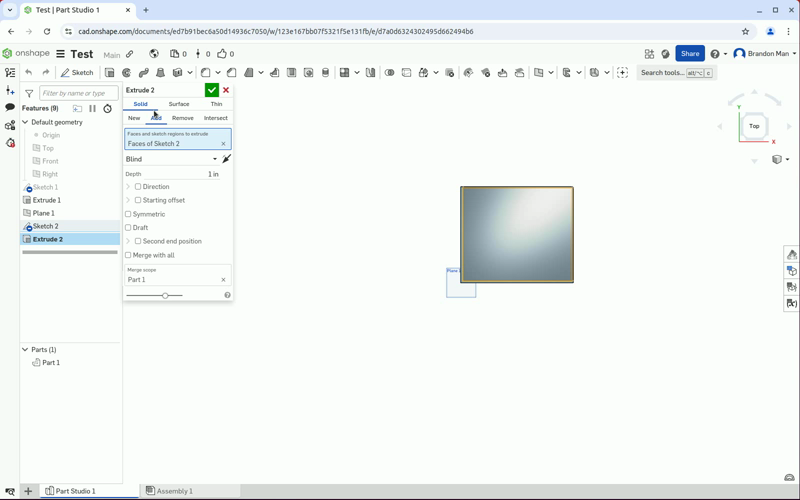
mouse_move(186, 120)
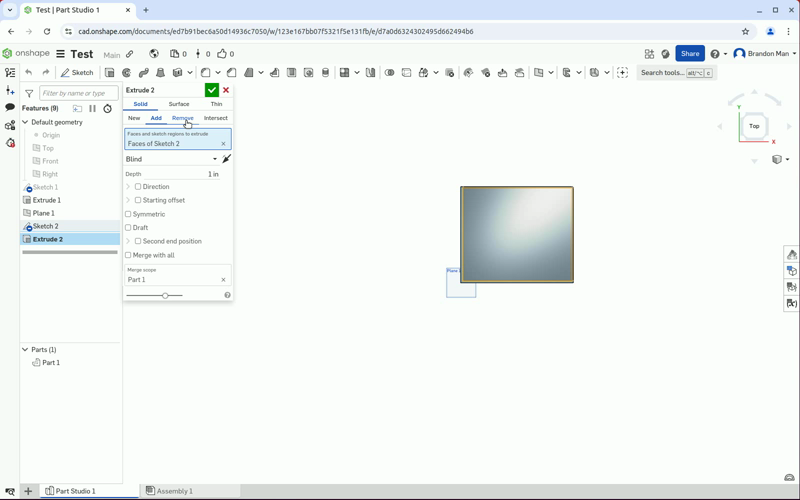
click(186, 120)
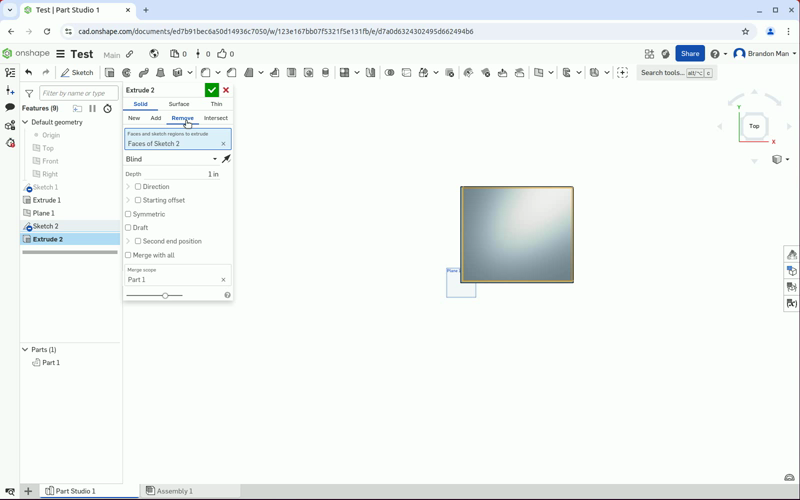
key(tab, 4)
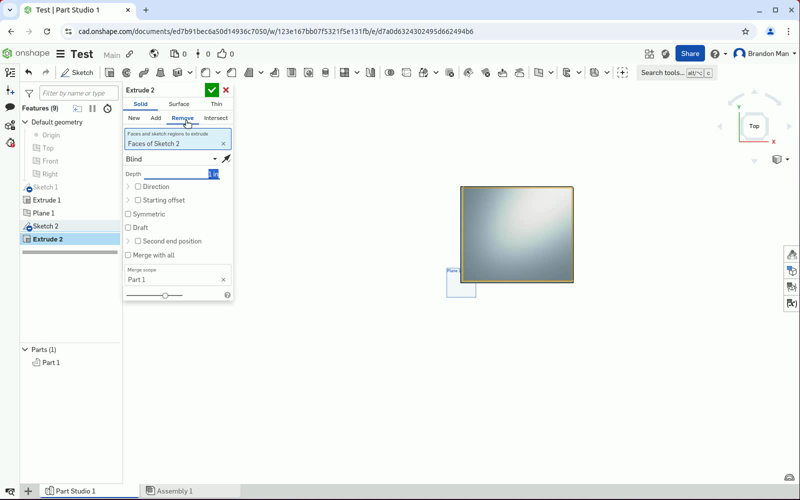
text(4.333)
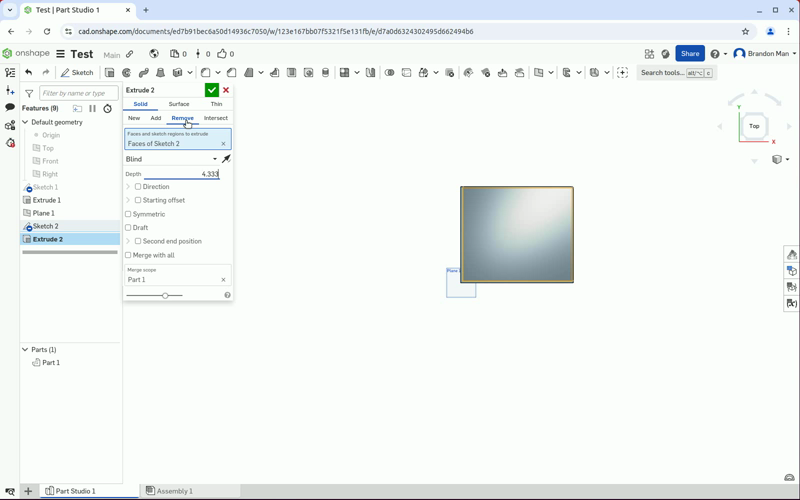
key(tab, 6)
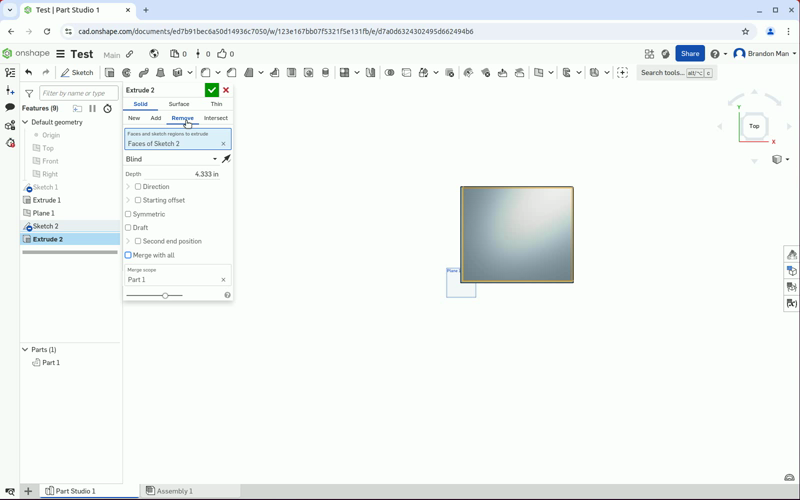
key(space)
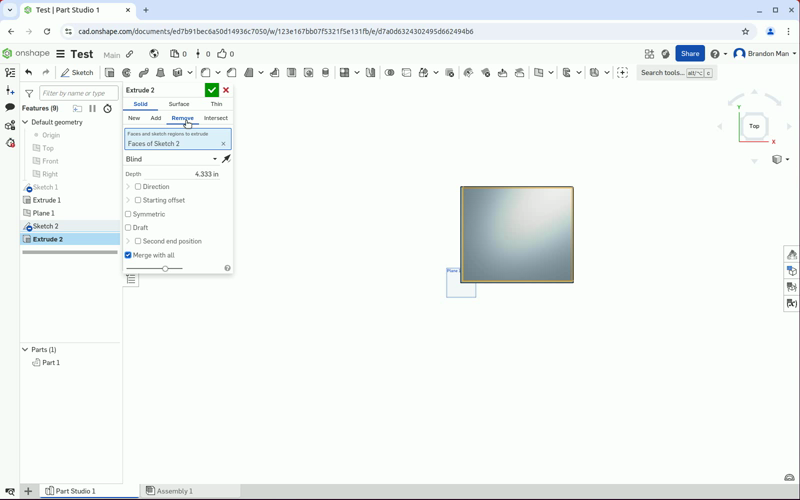
key(enter)
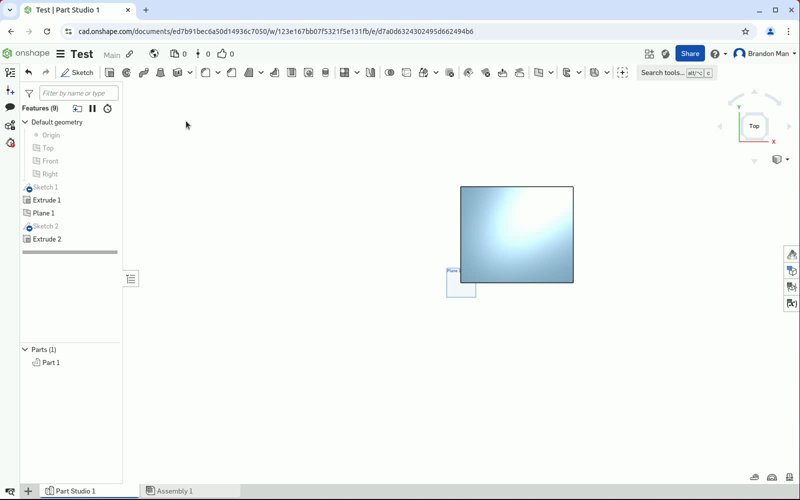
key(shift+h)
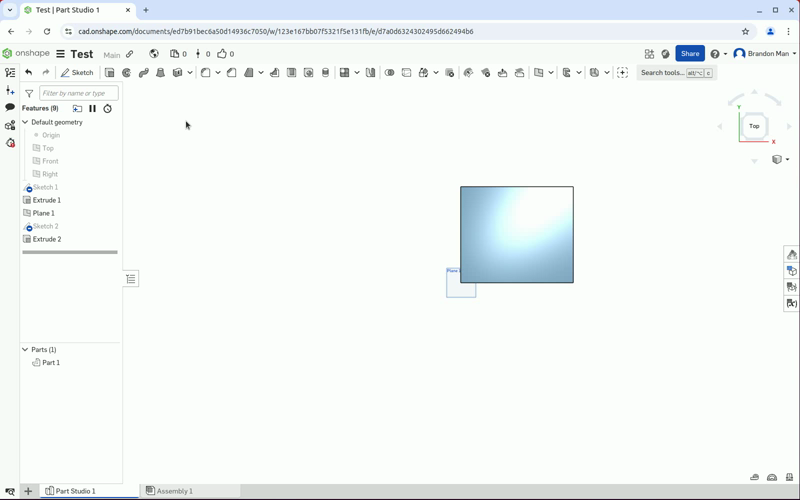
key(shift+h)
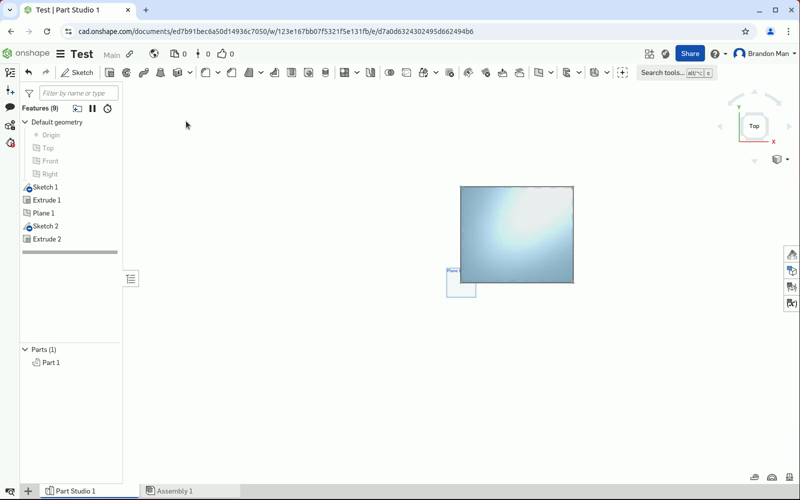
key(shift+7)
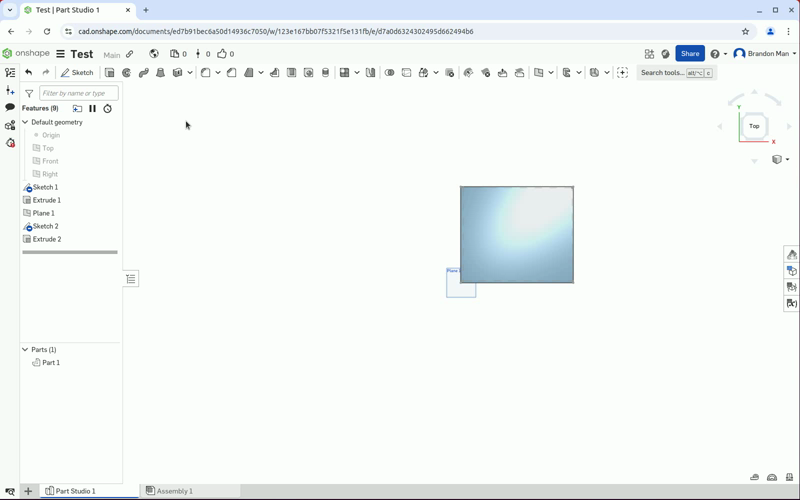
key(up, 3)
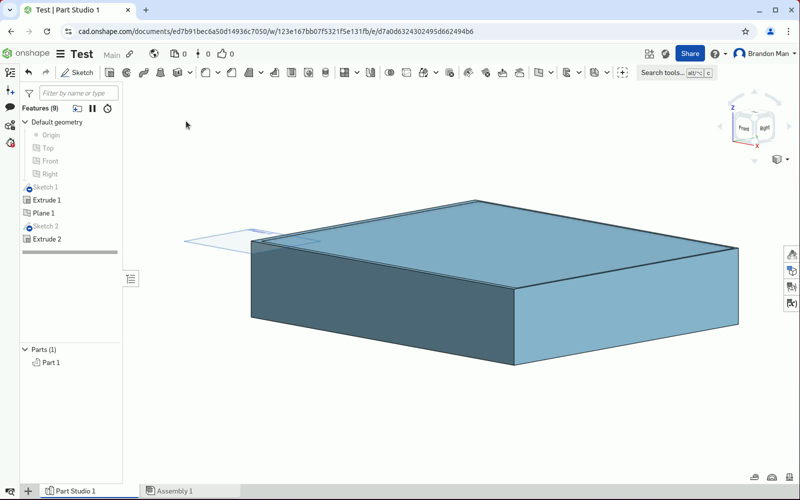
key(left, 3)
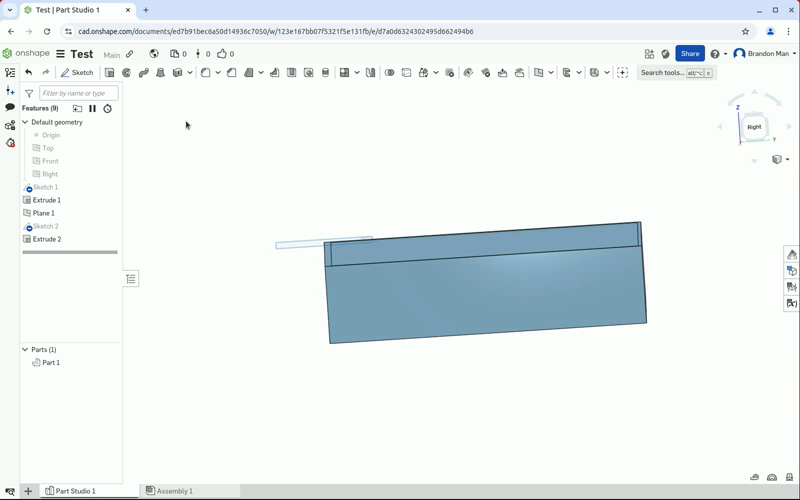
key(right, 3)
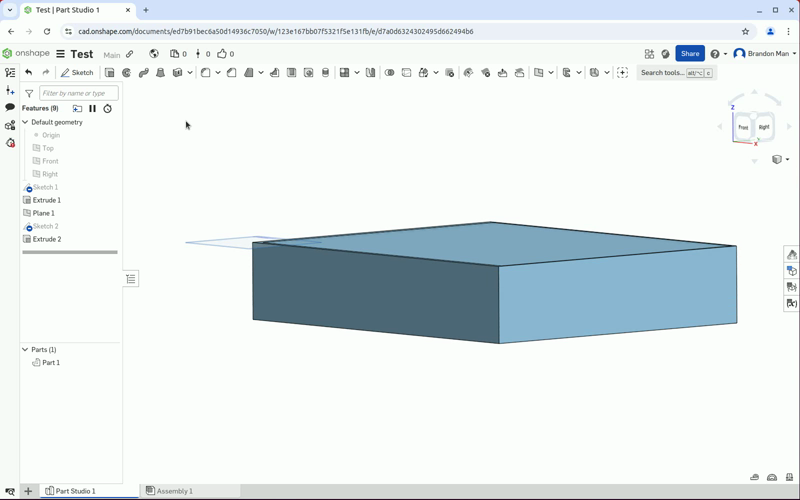
key(down, 3)
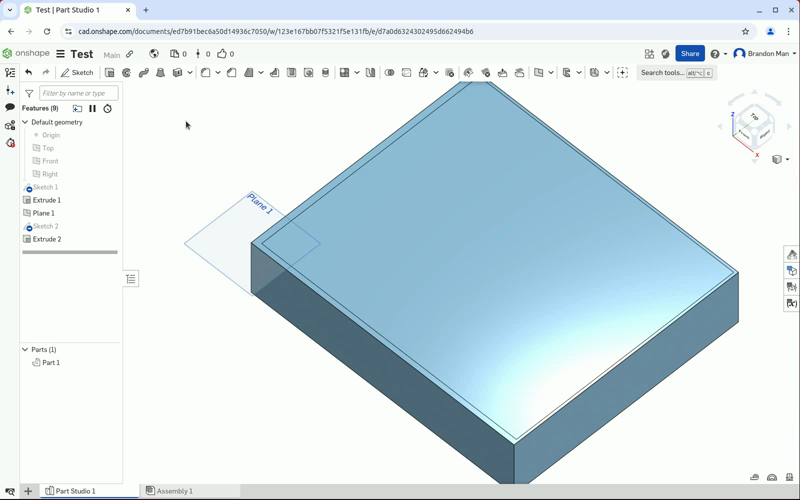
mouse_move(73, 189)
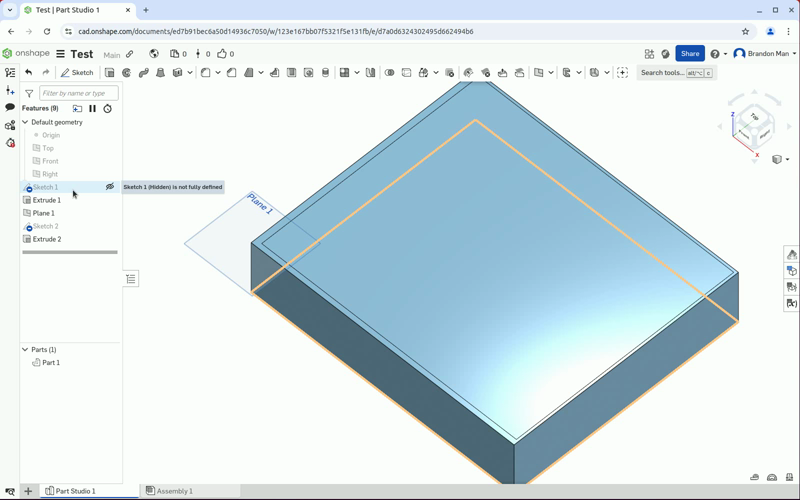
click(73, 189)